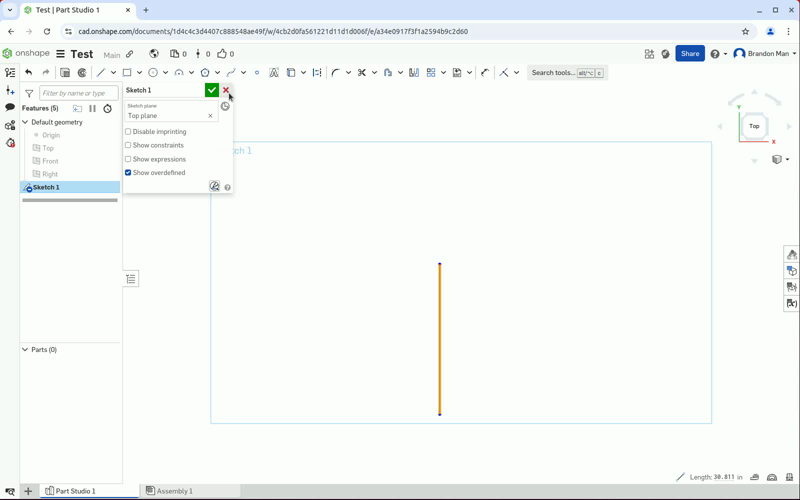
key(shift+h)
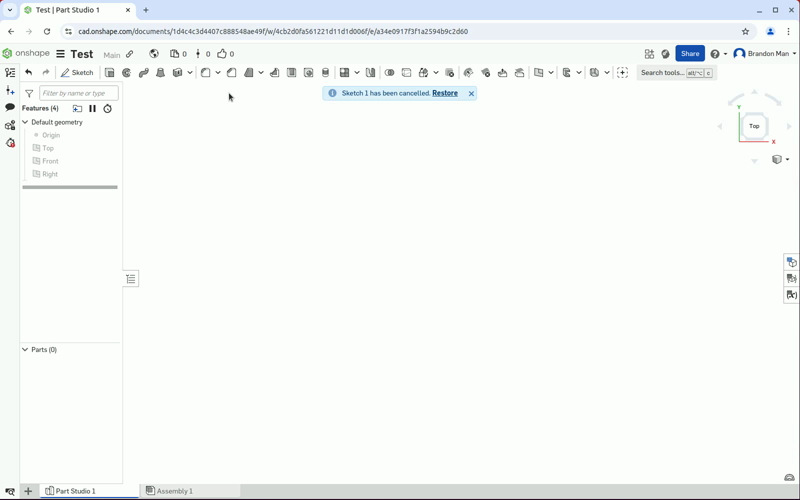
mouse_move(73, 352)
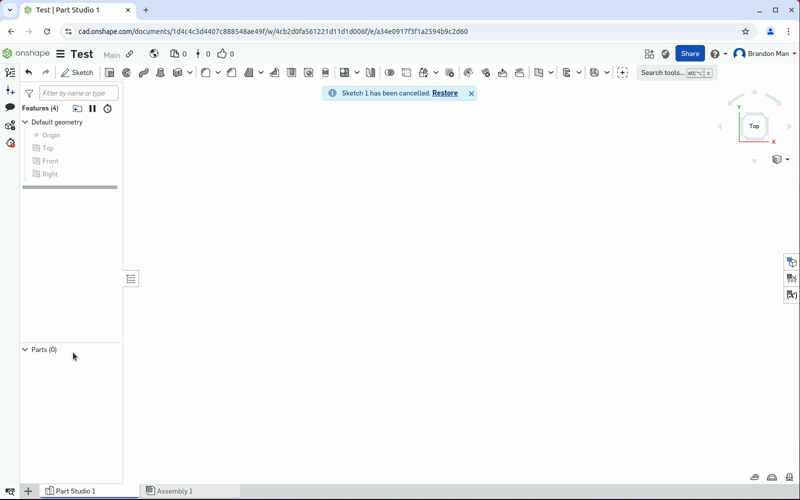
key(y)
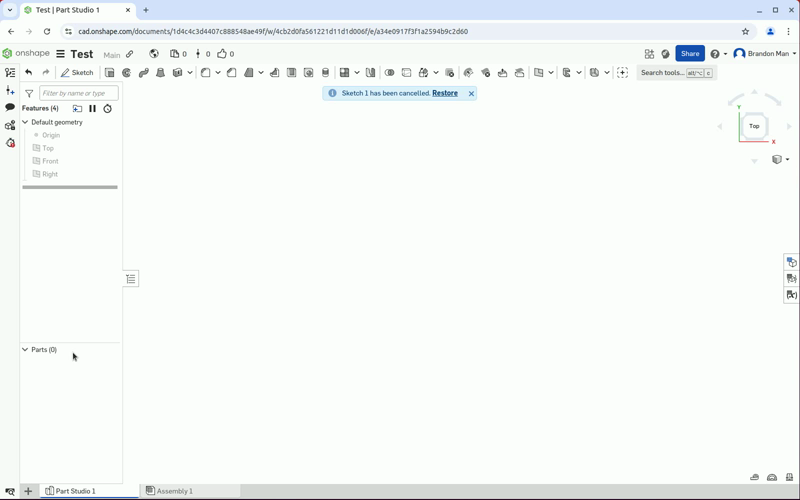
key(shift+p)
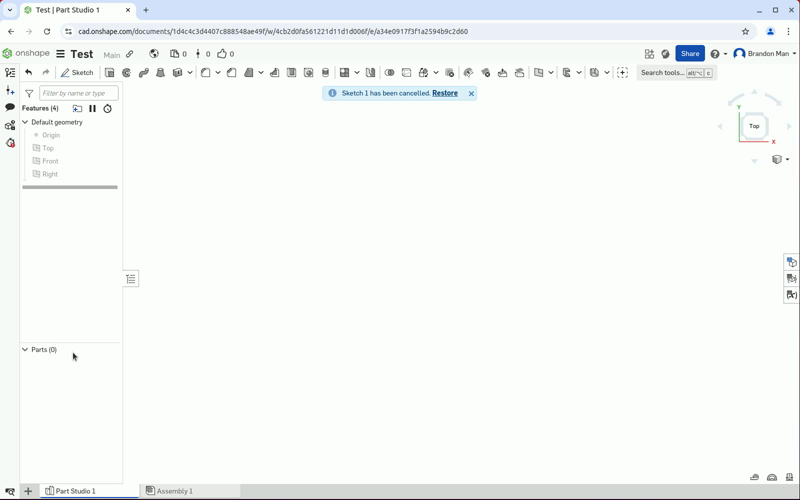
key(space)
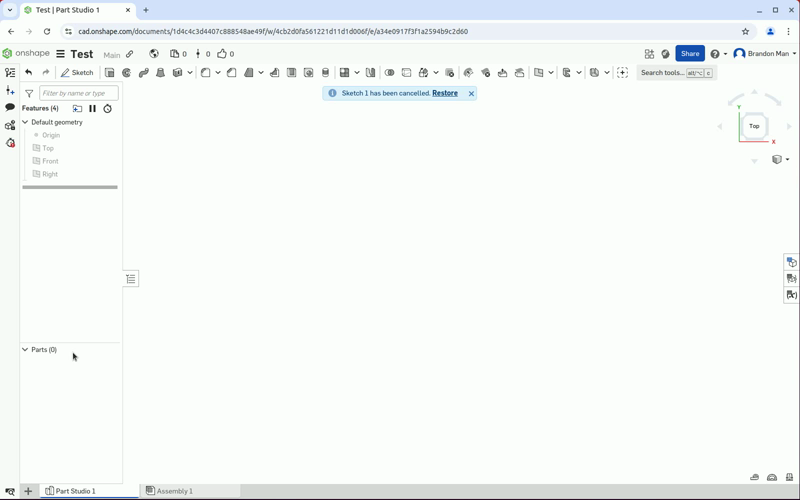
key_down(shift)
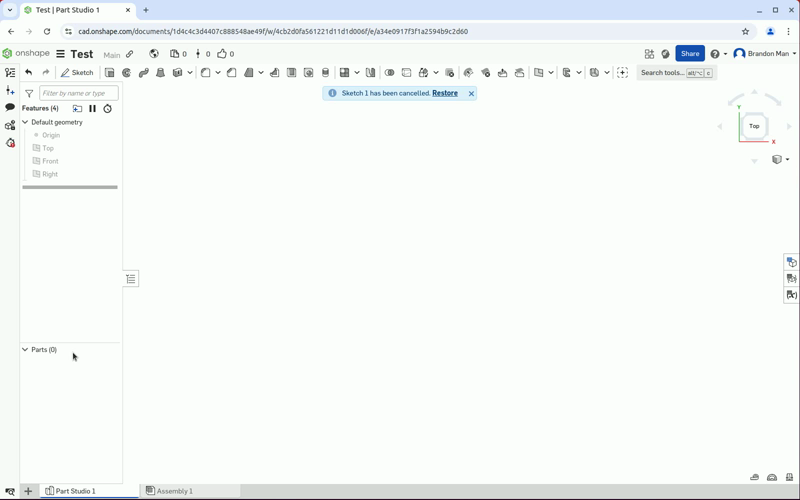
key(up)
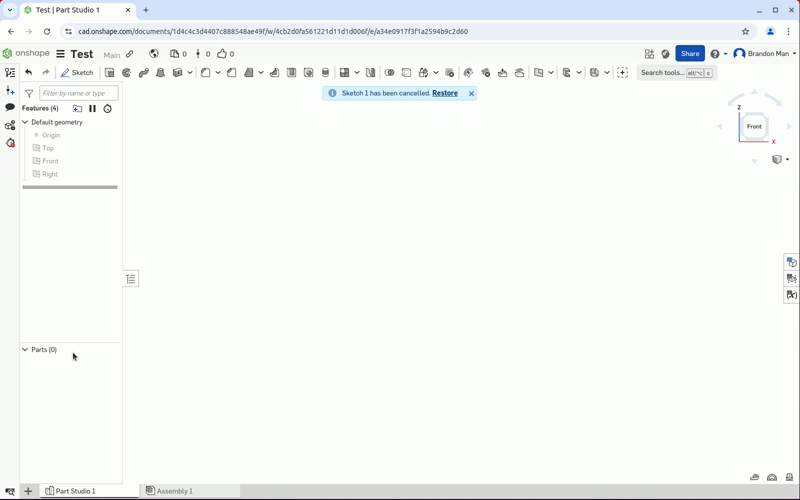
key_up(shift)
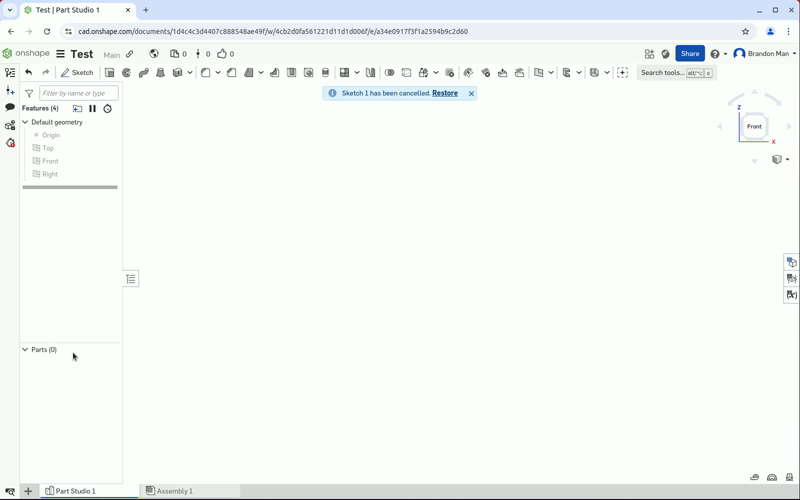
mouse_move(73, 352)
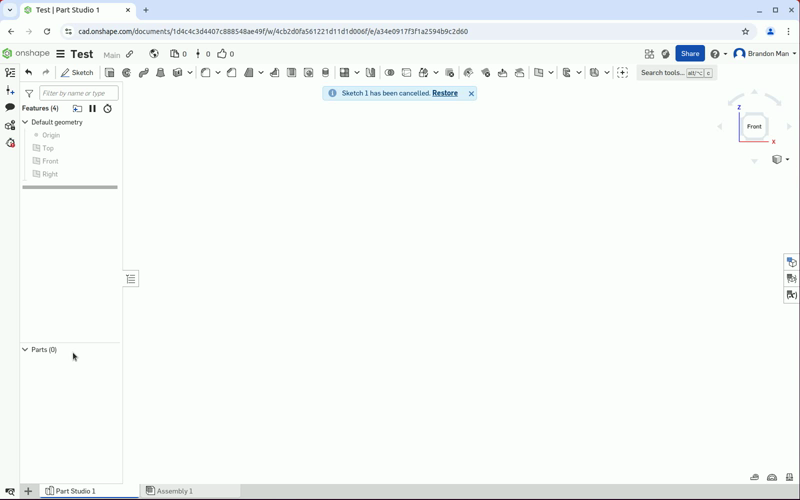
key(shift+y)
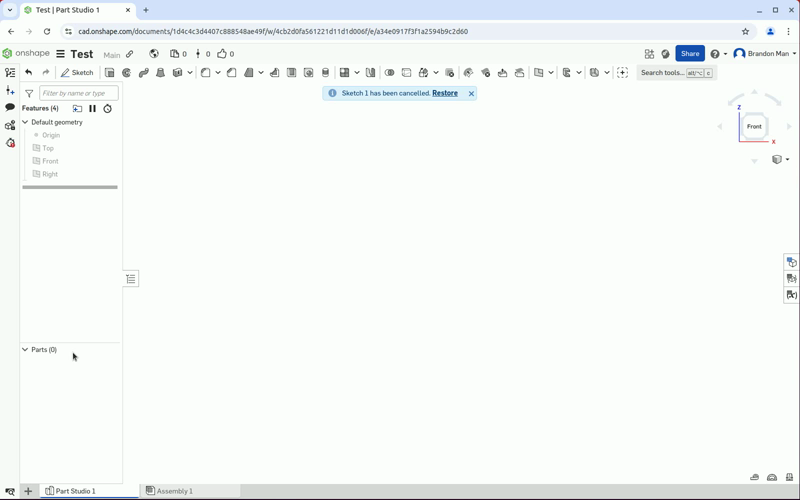
key(shift+s)
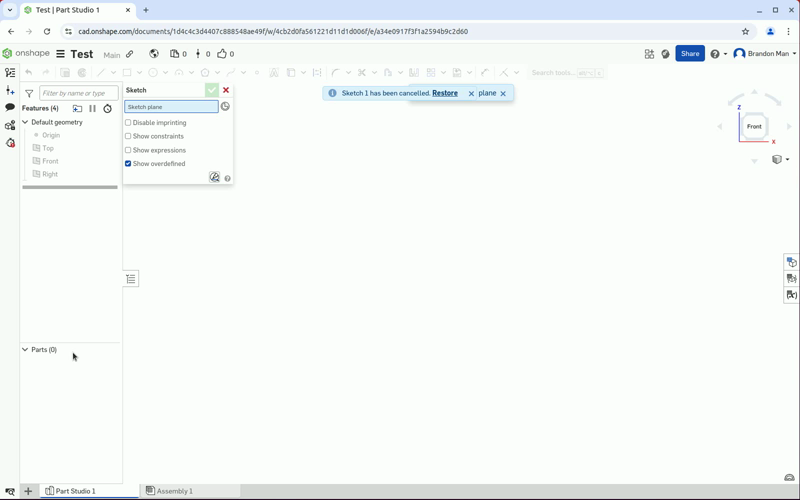
mouse_move(73, 163)
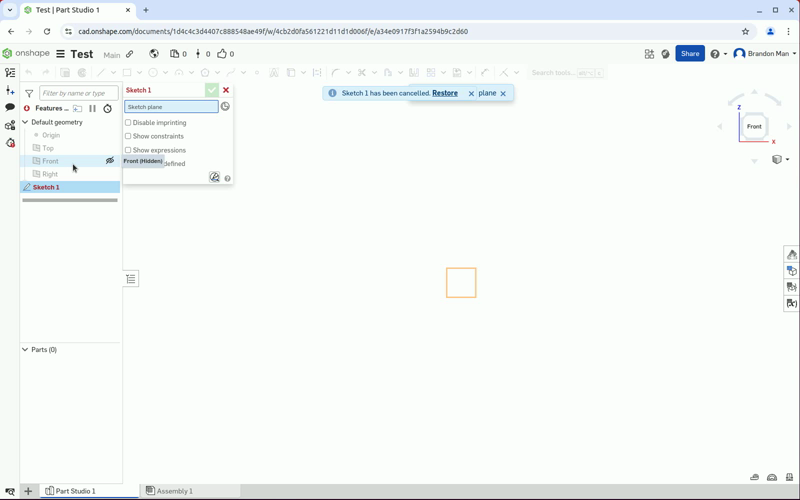
click(73, 163)
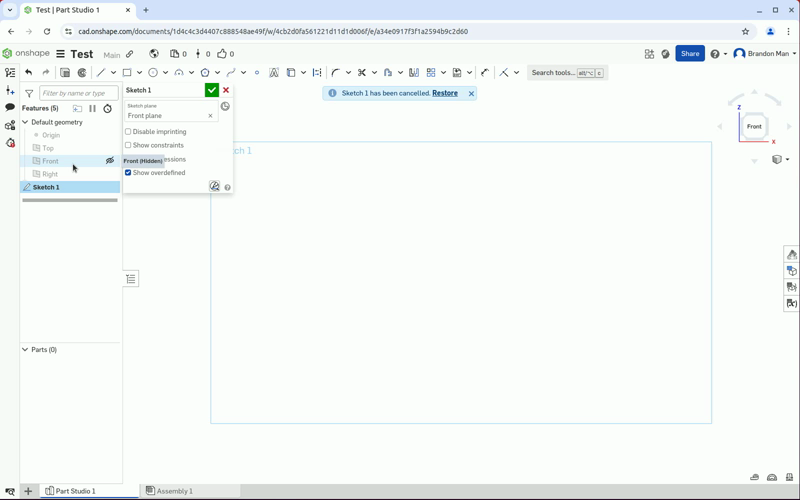
mouse_move(73, 352)
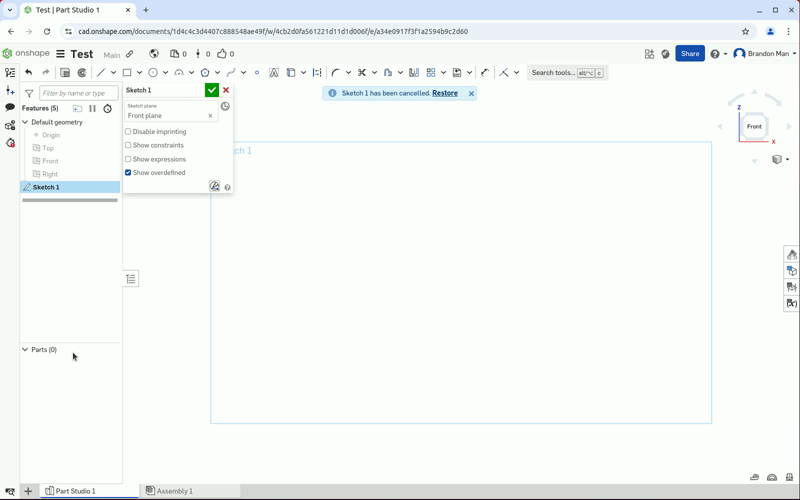
key(y)
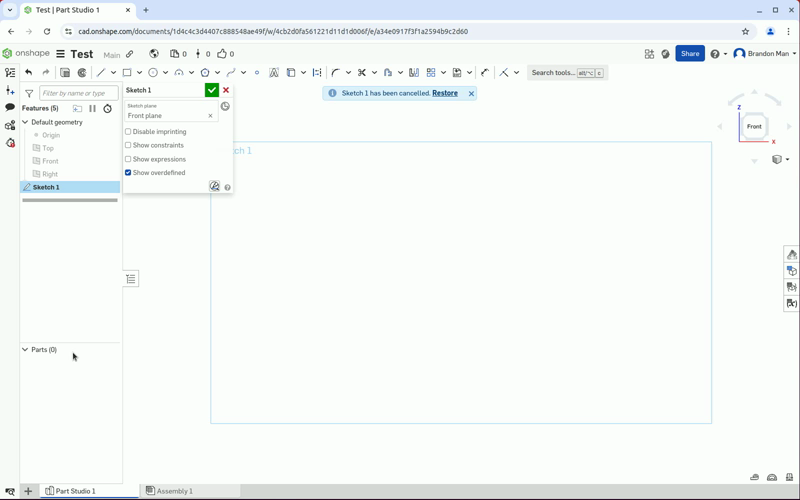
key(l)
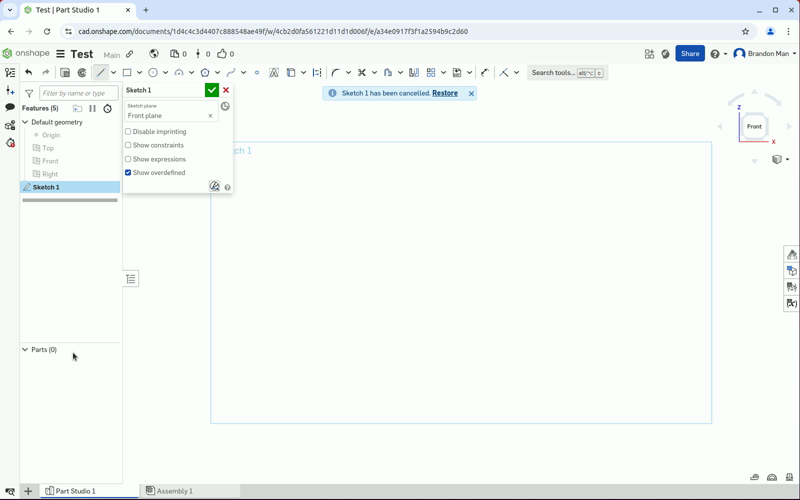
key_down(shift)
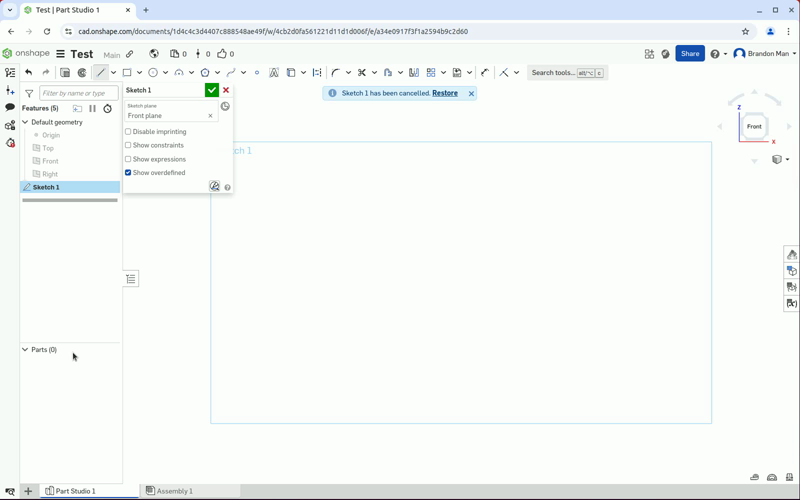
mouse_move(364, 282)
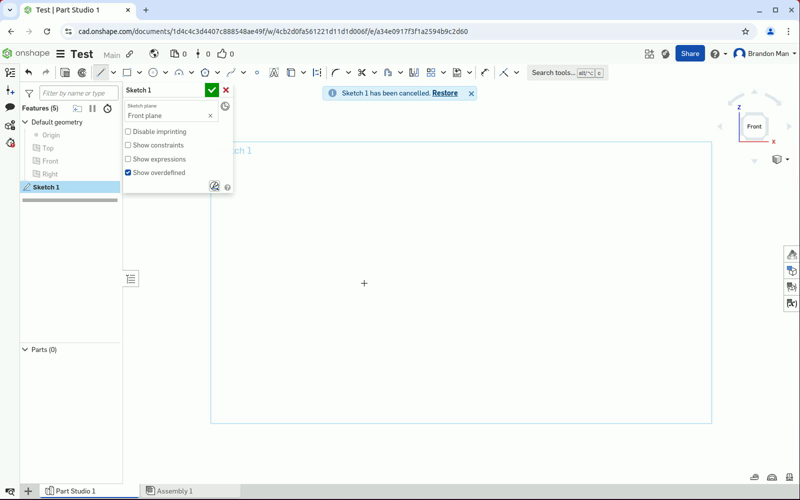
click(364, 282)
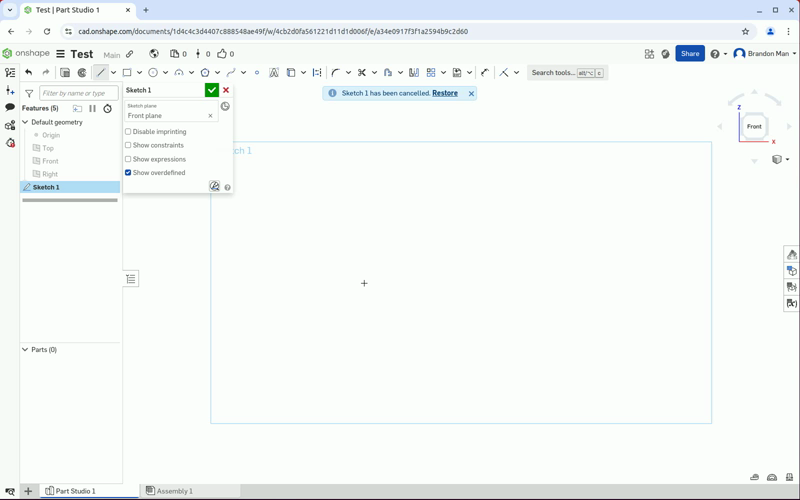
key_up(shift)
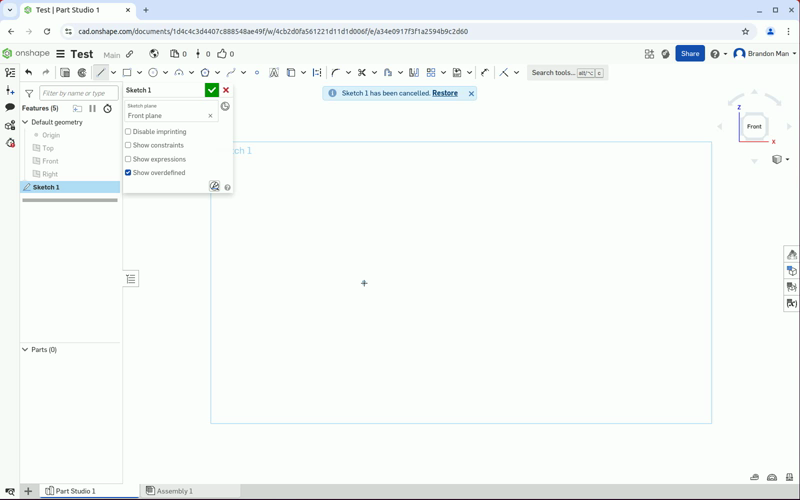
key_down(shift)
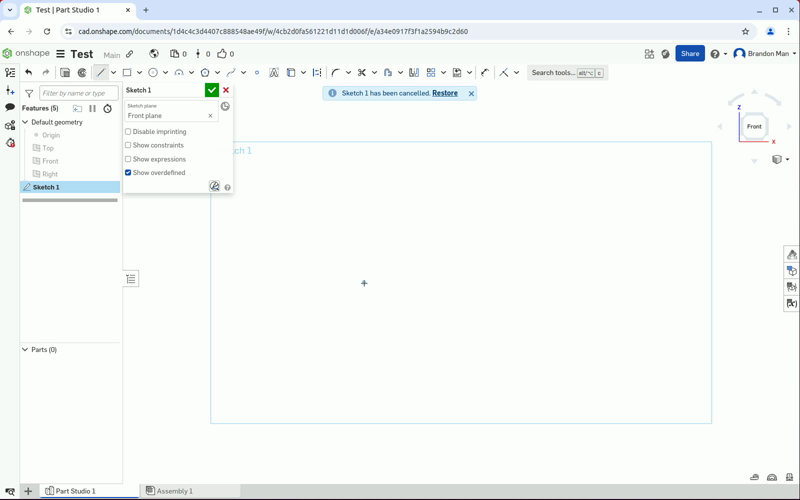
mouse_move(460, 282)
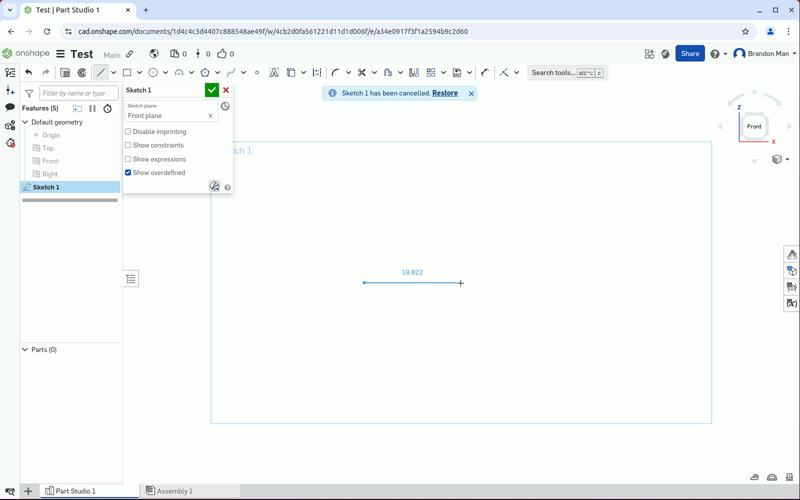
click(460, 282)
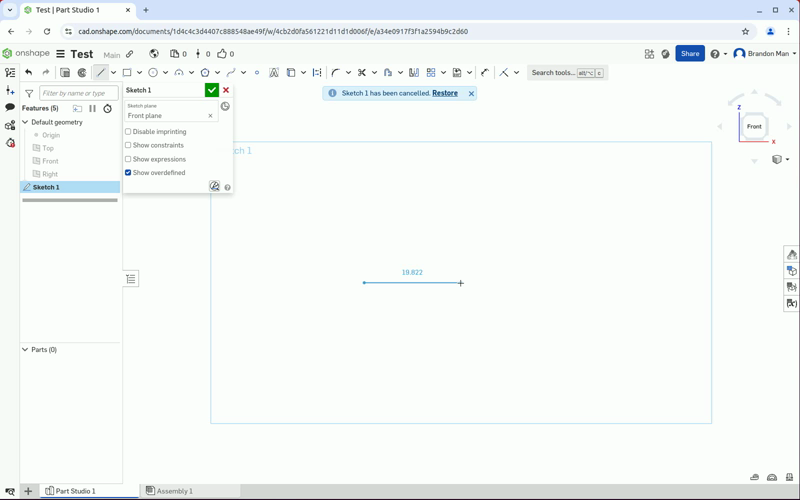
key_up(shift)
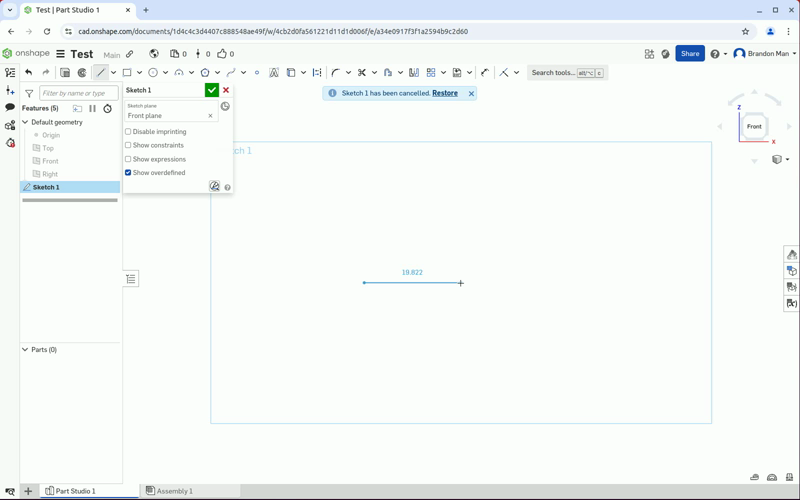
key_down(shift)
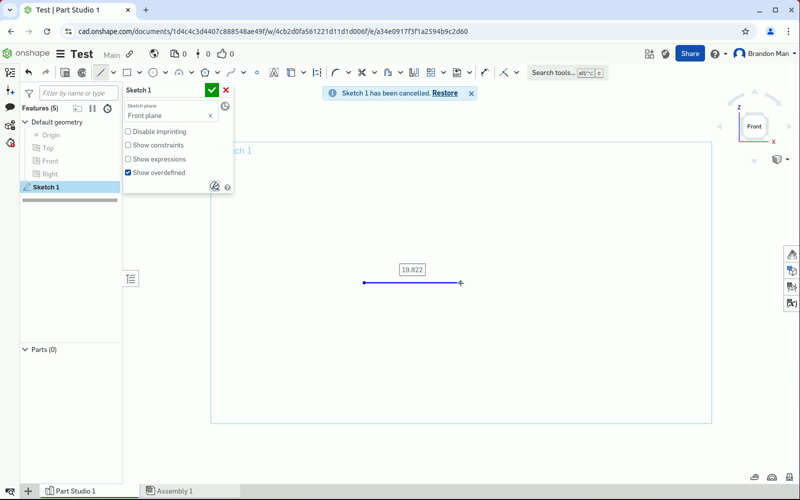
mouse_move(460, 186)
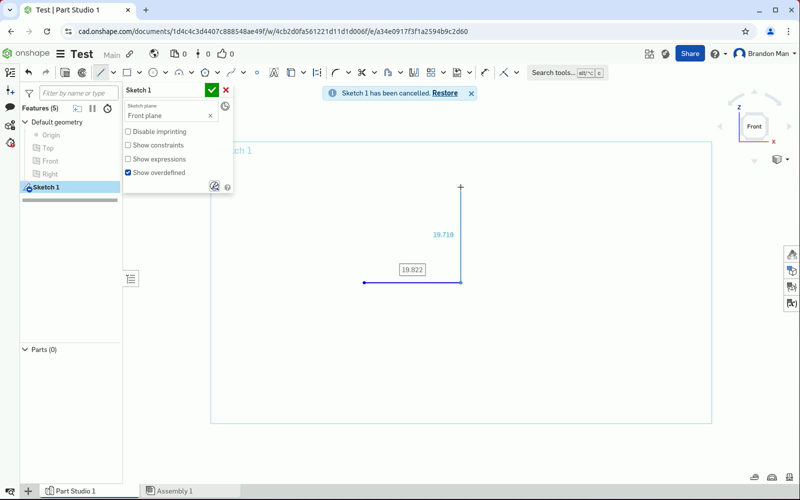
click(460, 186)
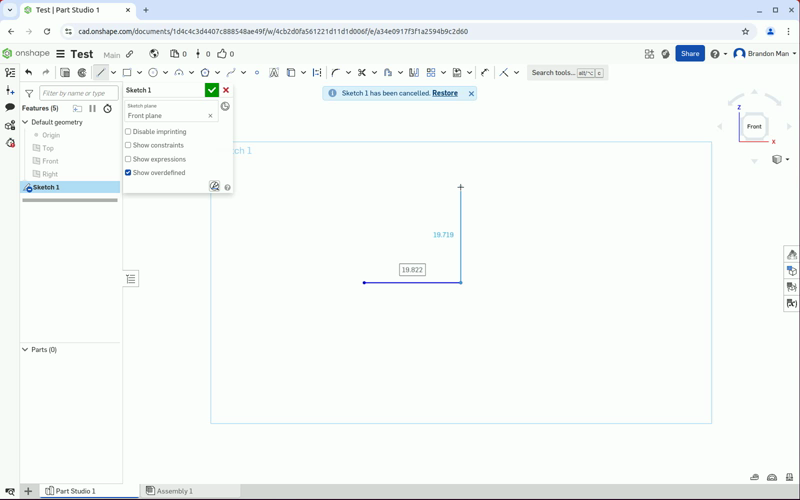
key_up(shift)
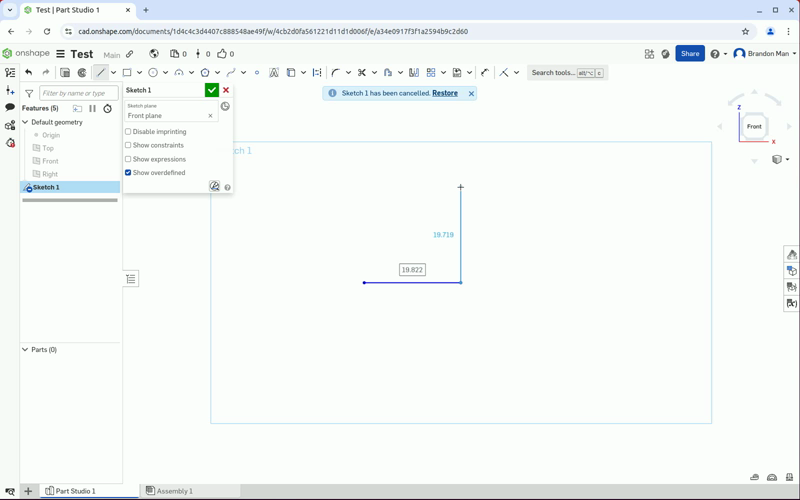
key_down(shift)
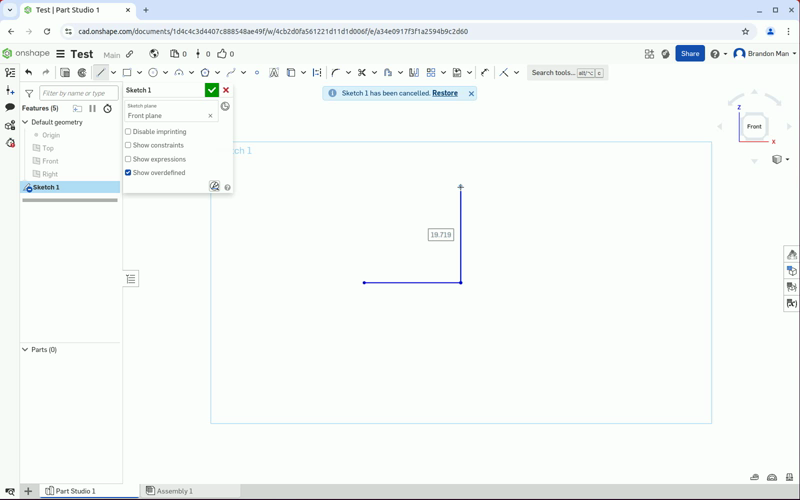
mouse_move(364, 186)
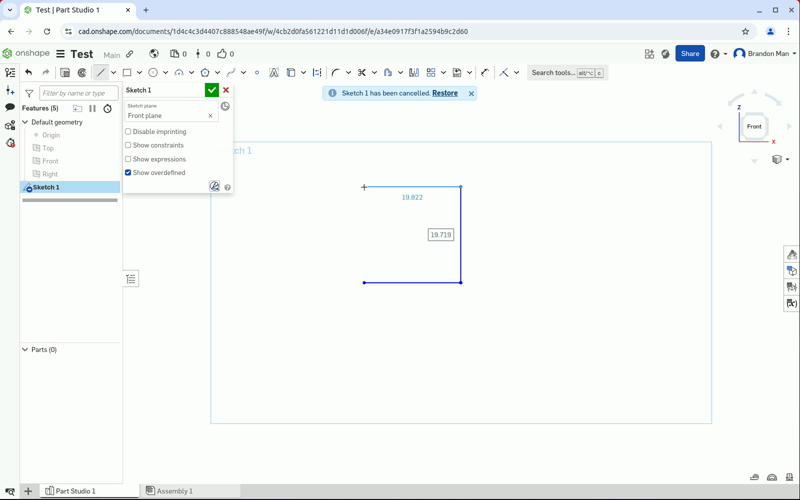
click(364, 186)
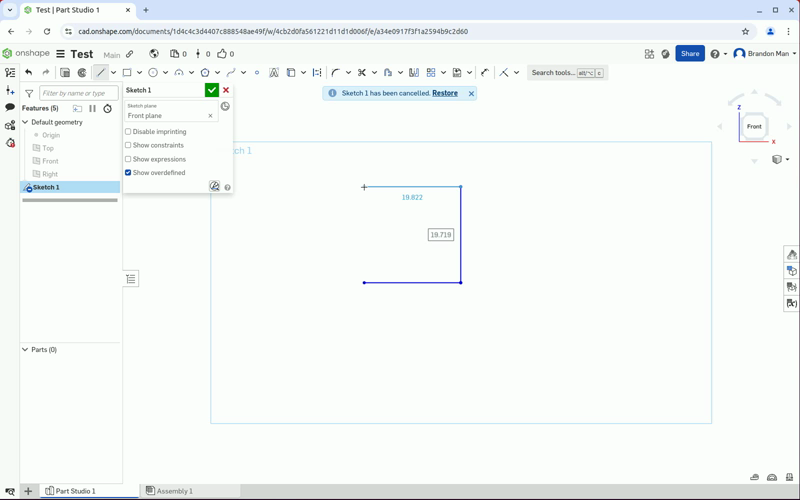
key_up(shift)
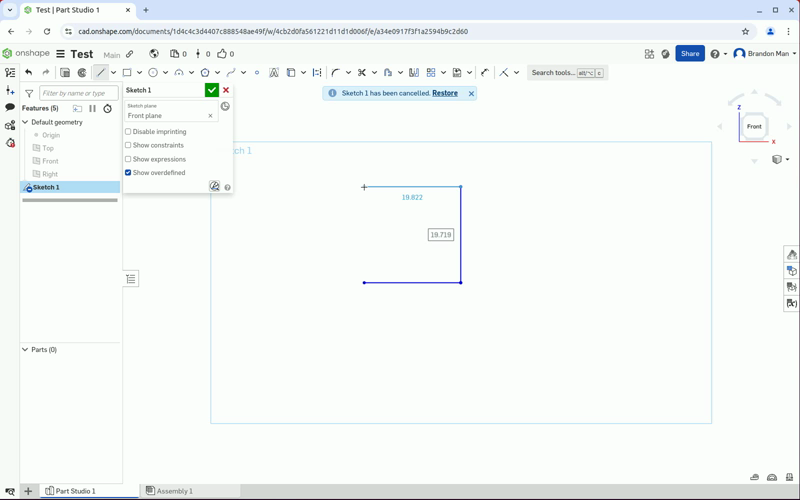
key_down(shift)
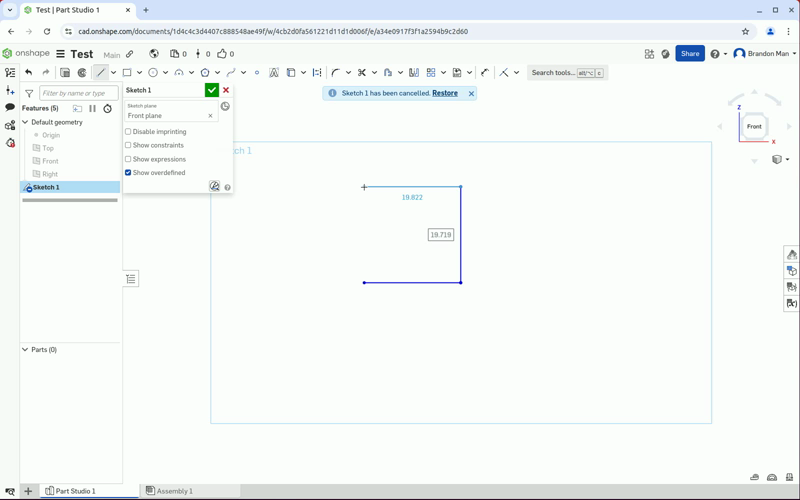
mouse_move(364, 282)
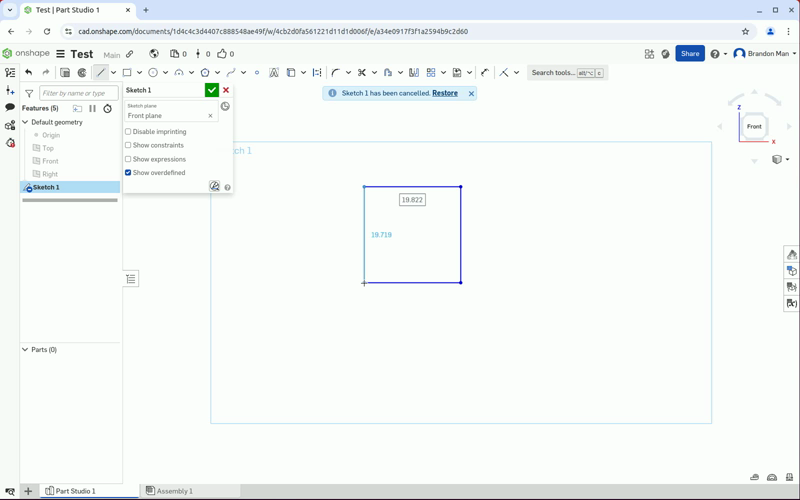
key_up(shift)
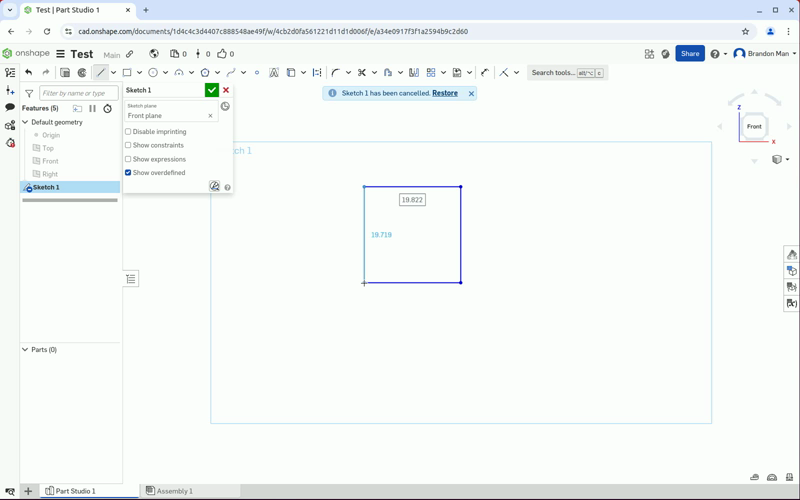
click(364, 282)
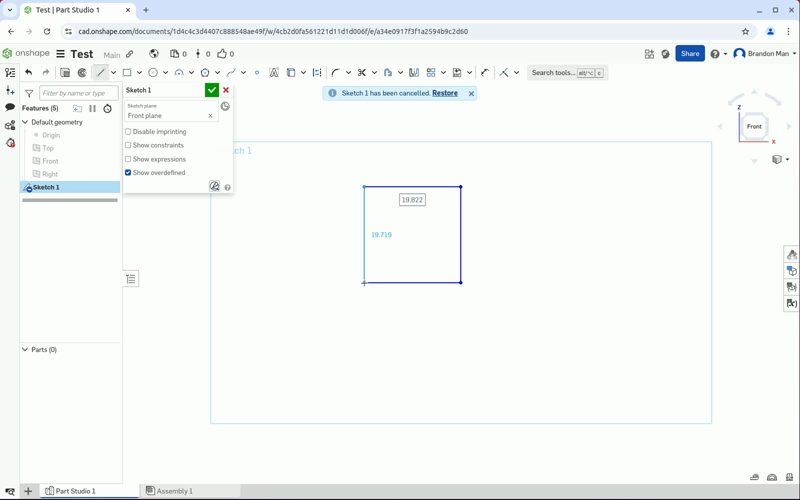
key(esc)
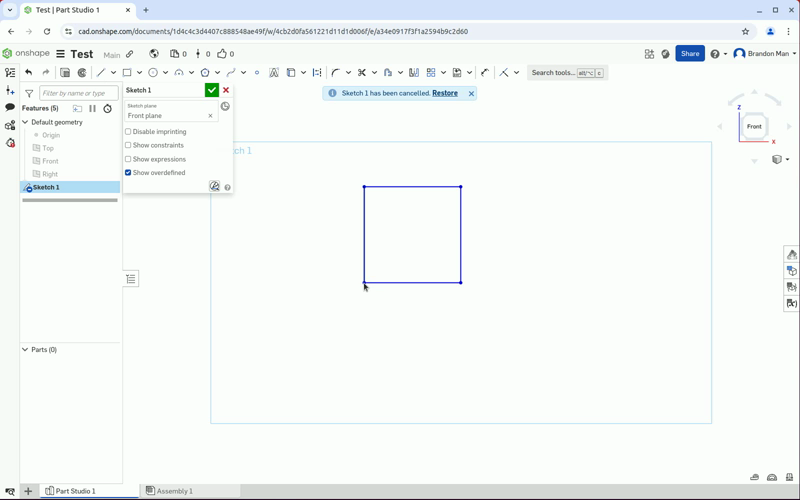
mouse_move(431, 274)
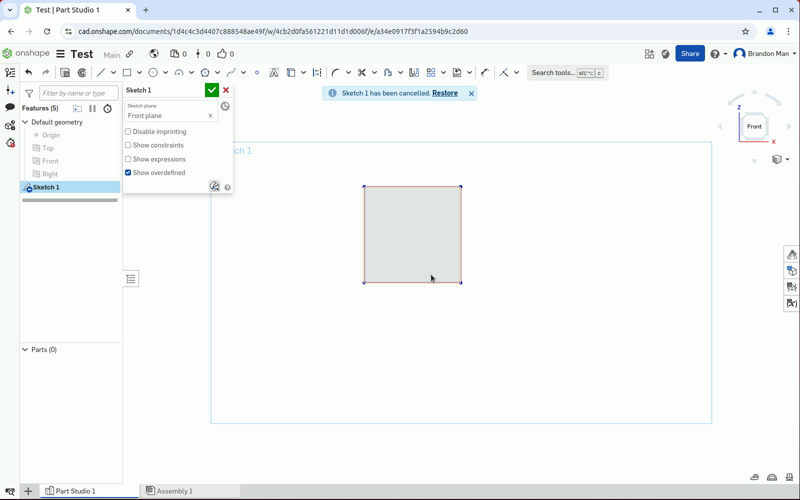
click(431, 274)
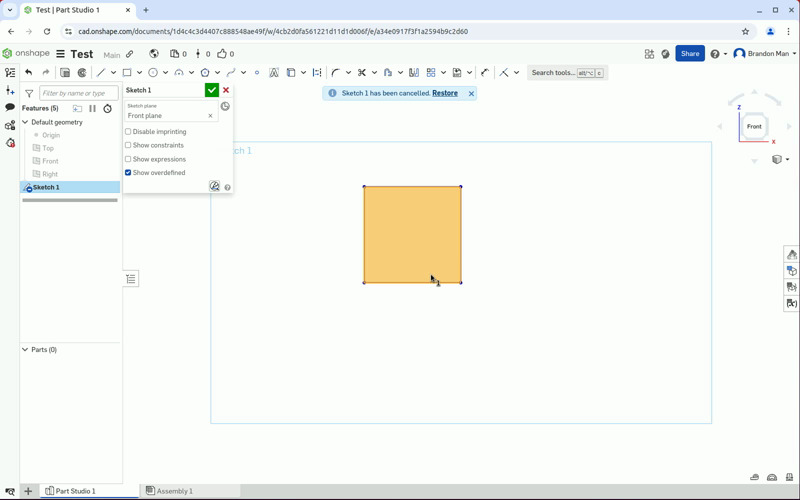
mouse_move(73, 352)
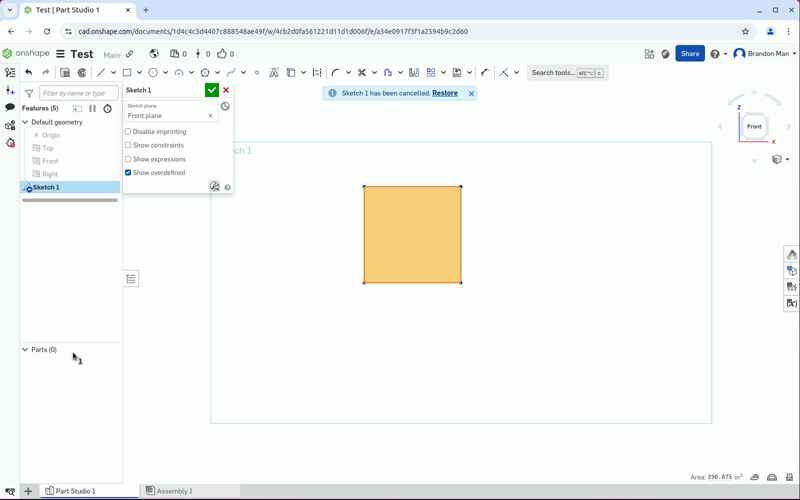
key(shift+y)
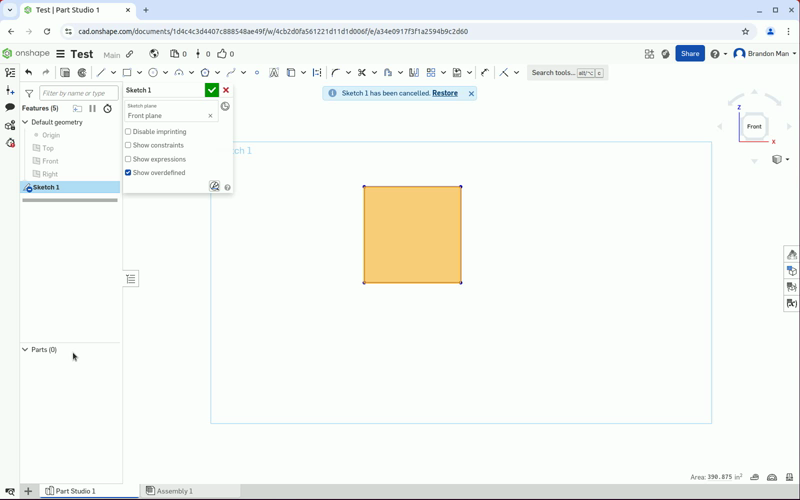
key(shift+e)
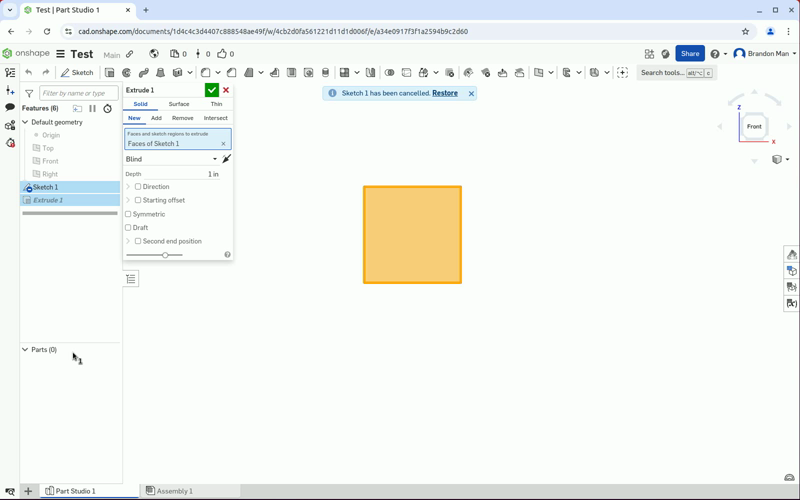
mouse_move(143, 106)
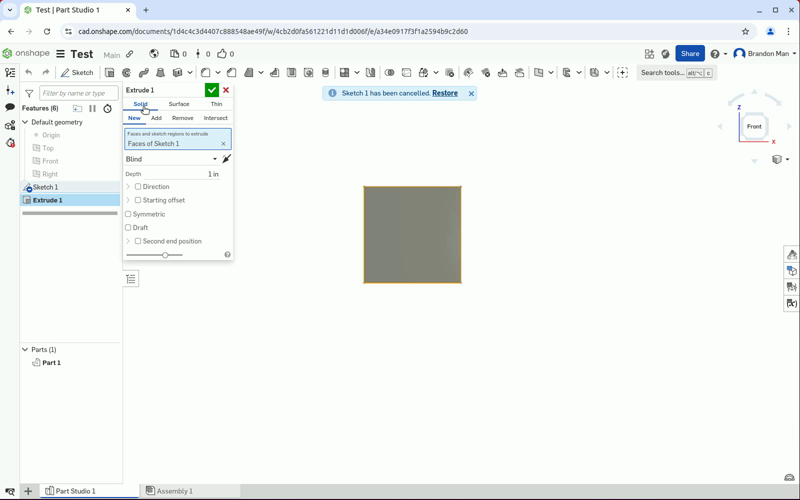
click(143, 106)
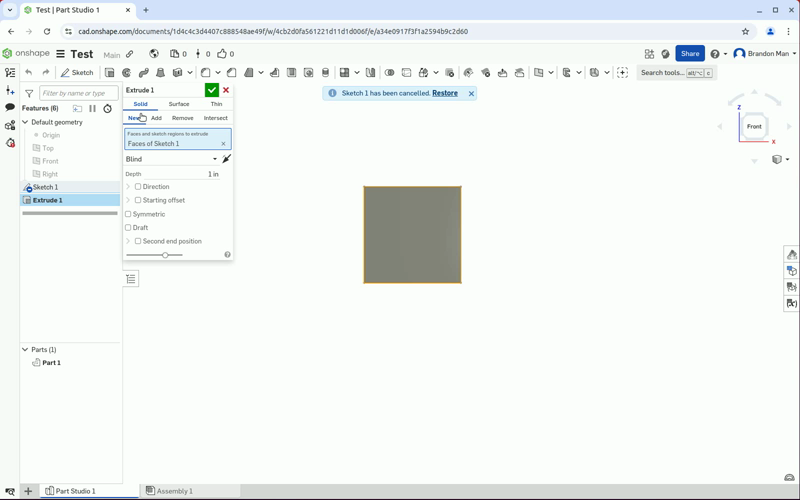
mouse_move(137, 120)
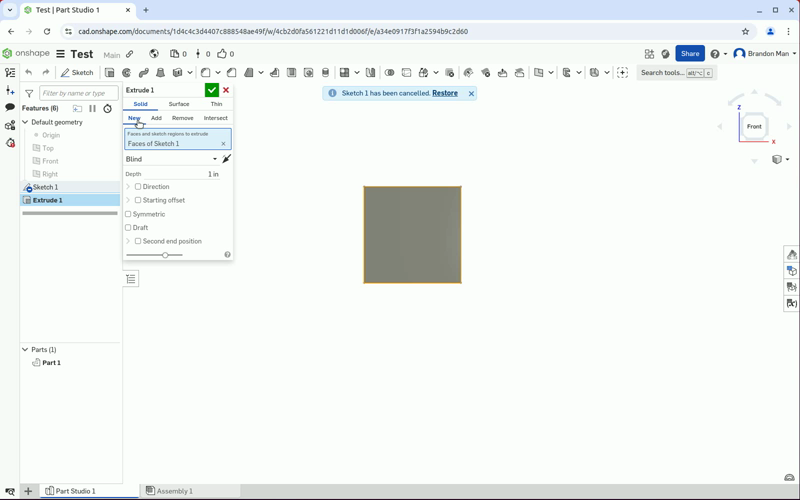
click(137, 120)
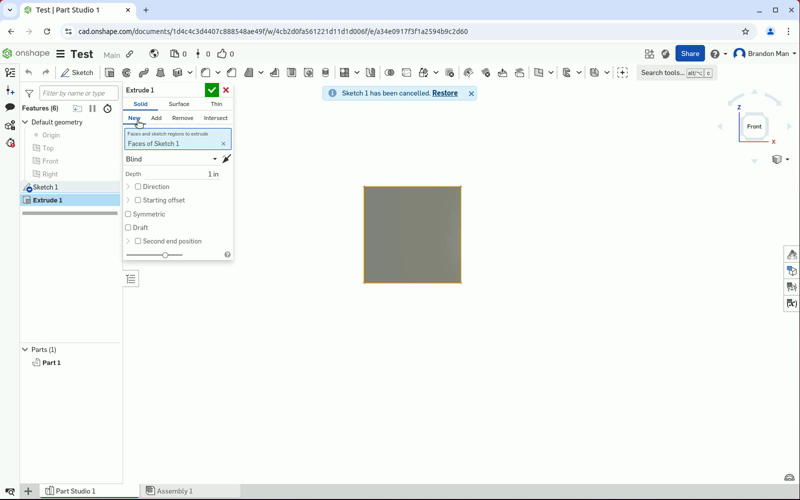
key(tab, 4)
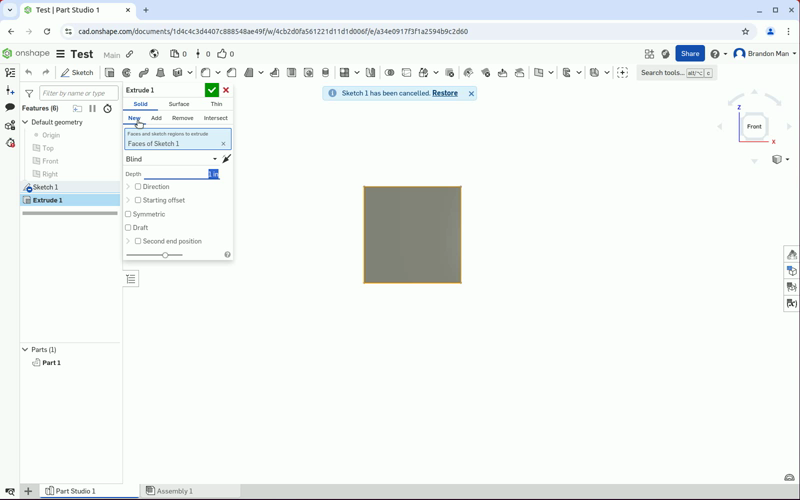
text(19.738)
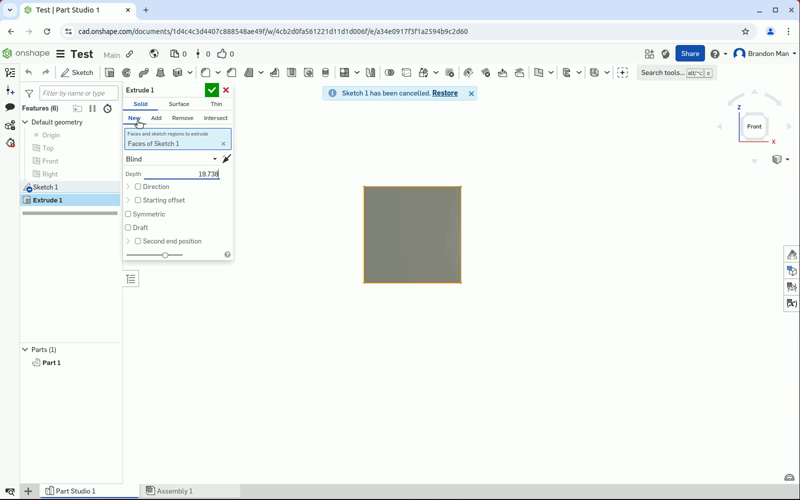
key(enter)
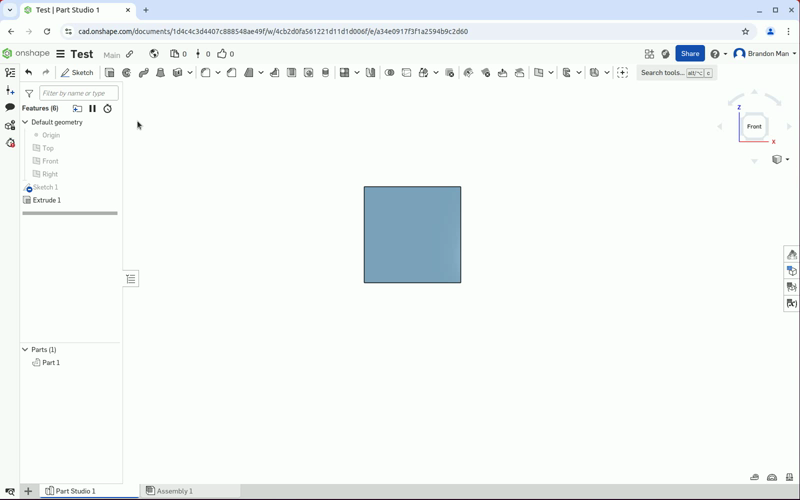
key(shift+h)
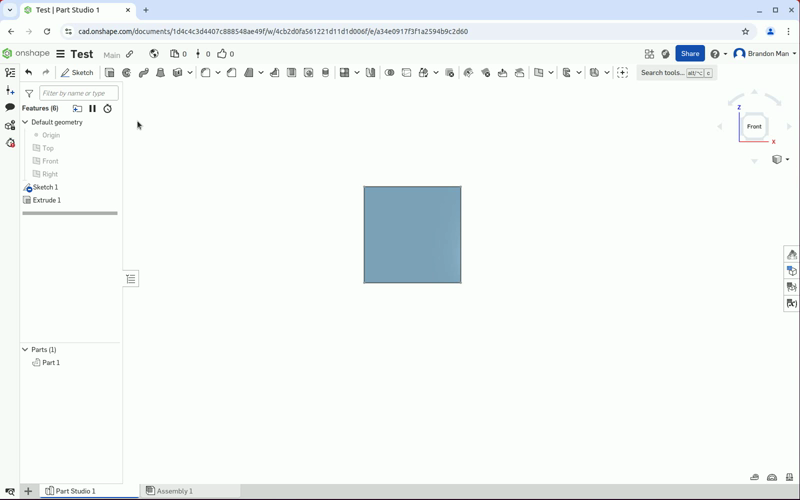
key(shift+h)
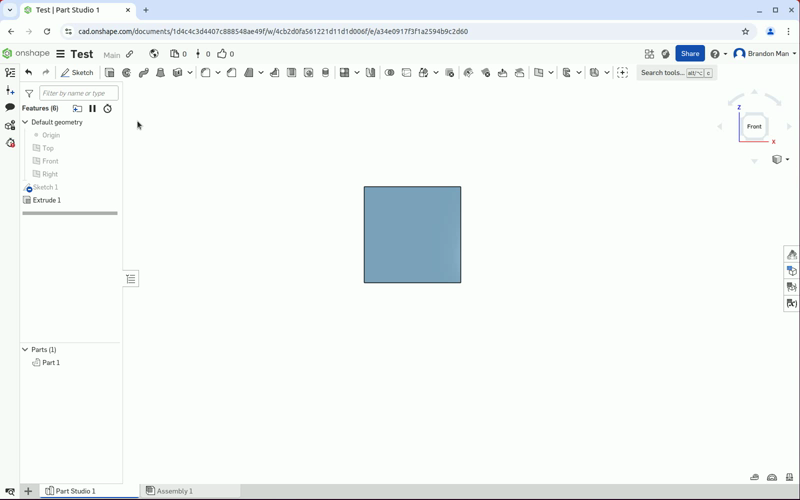
mouse_move(73, 189)
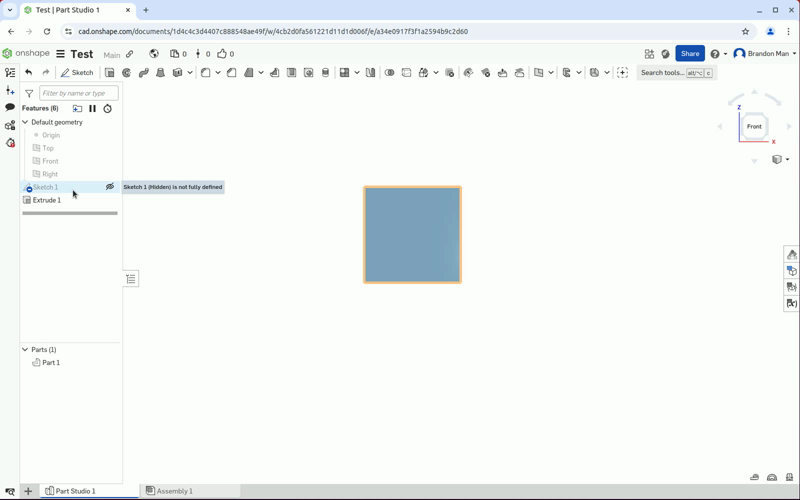
click(73, 189)
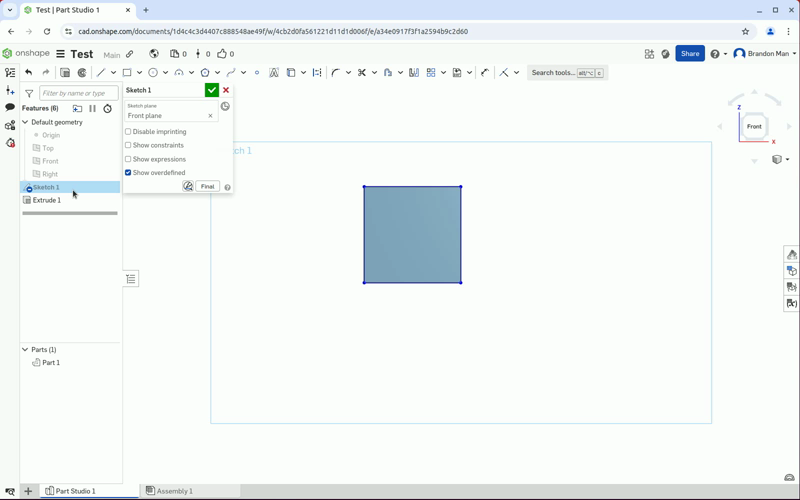
mouse_move(229, 92)
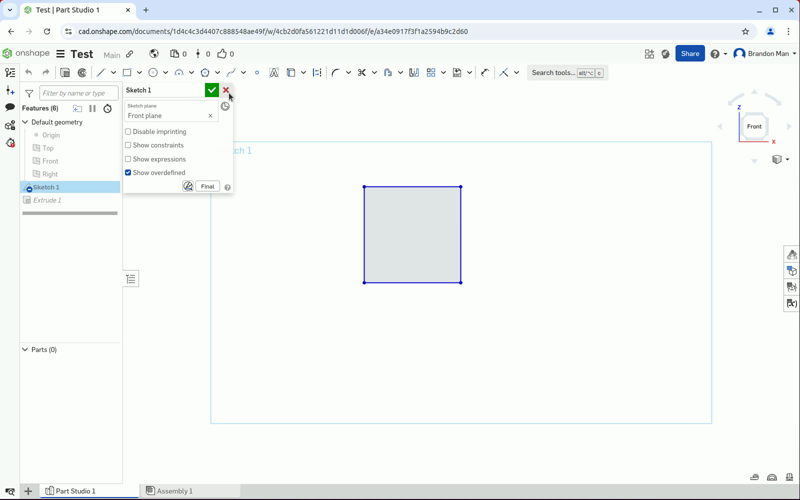
click(229, 92)
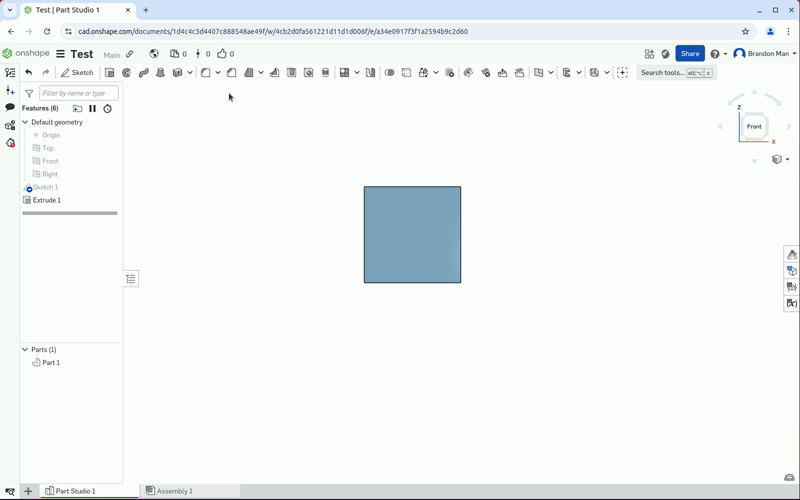
mouse_move(541, 75)
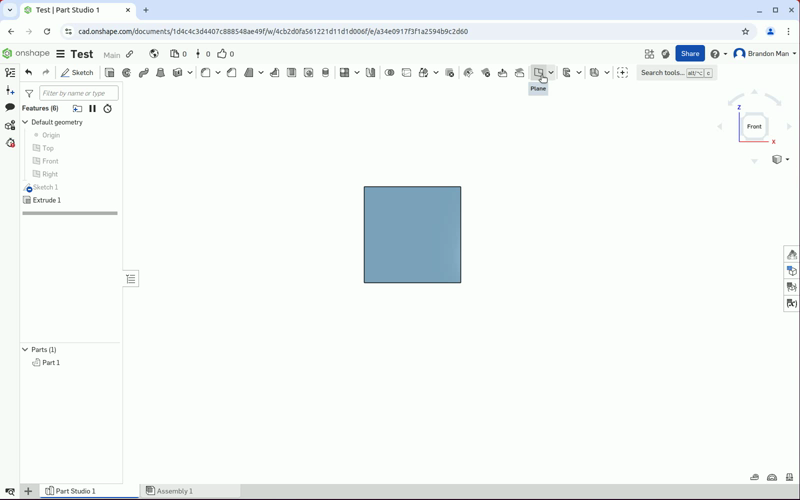
click(541, 75)
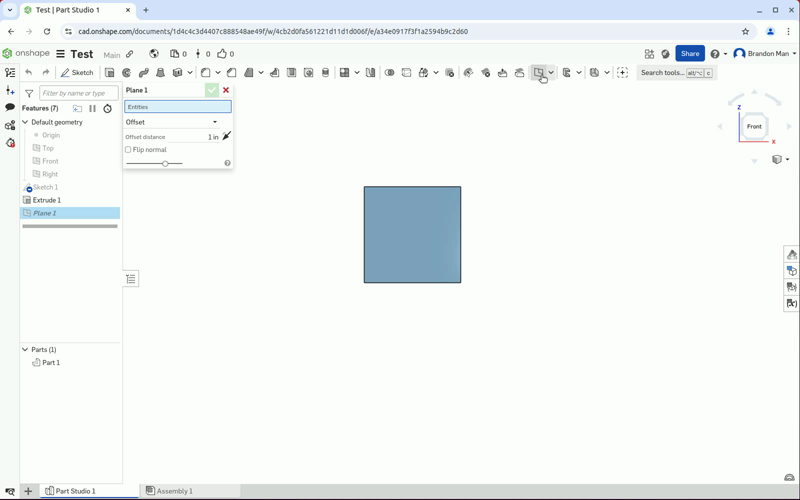
mouse_move(73, 163)
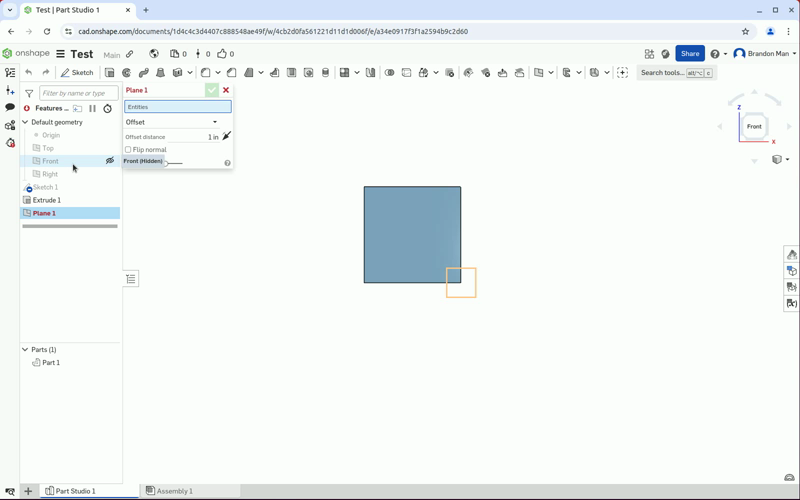
click(73, 163)
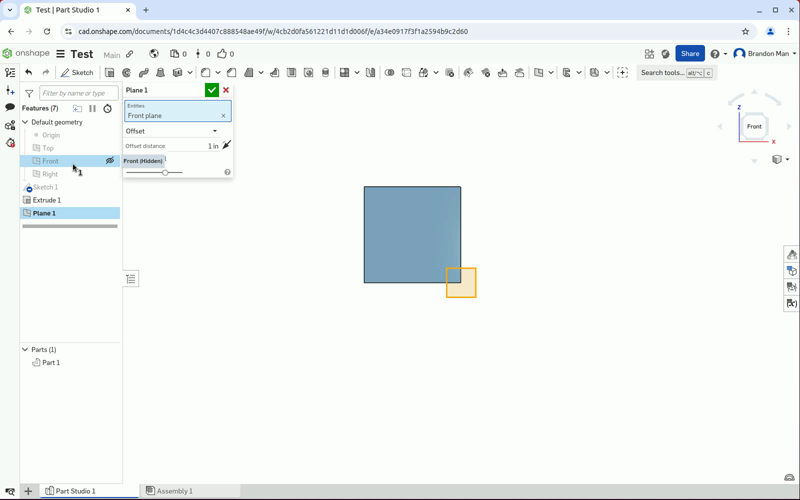
key(tab, 2)
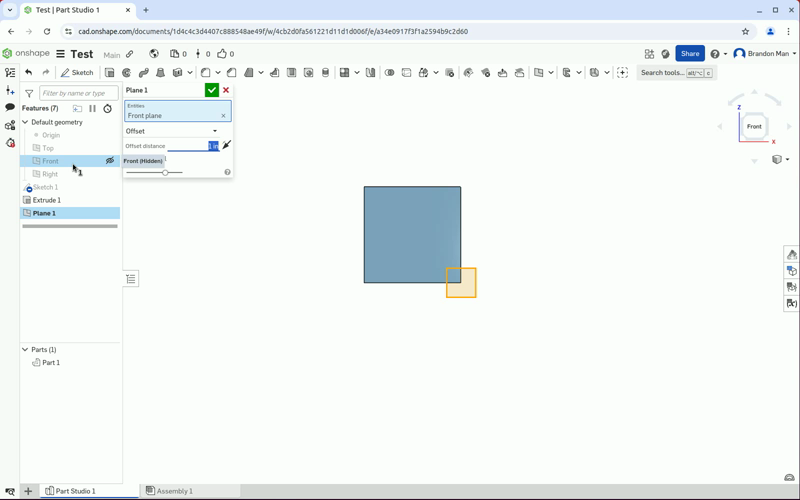
text(19.75)
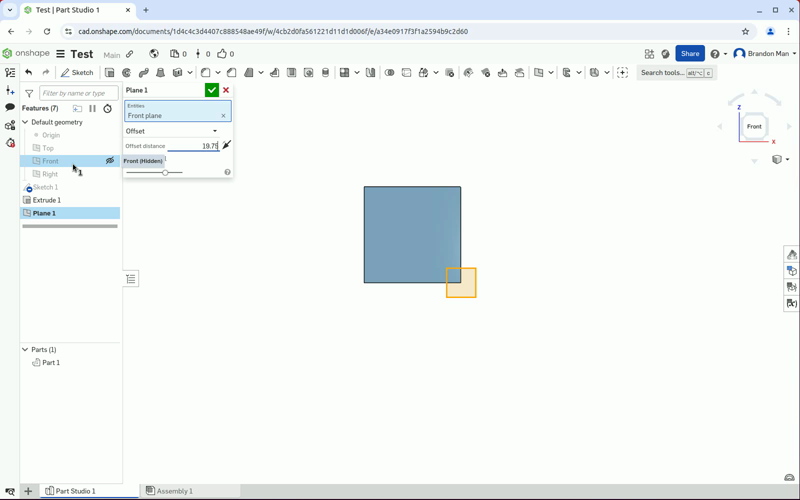
key(enter, 2)
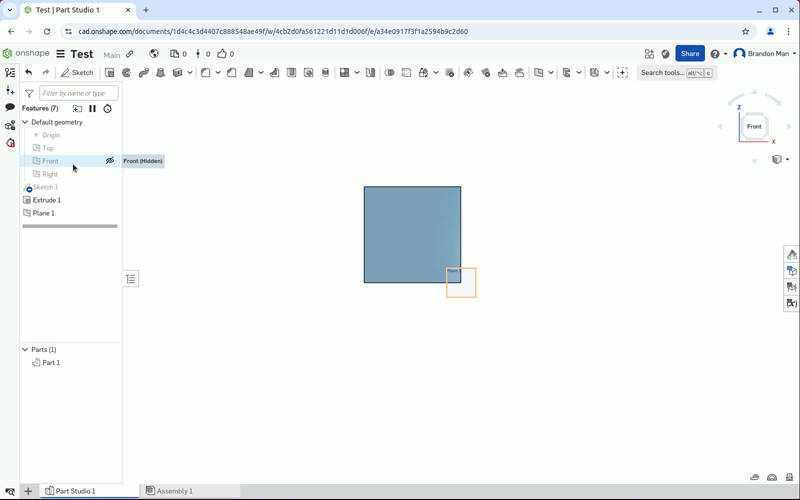
key(shift+s)
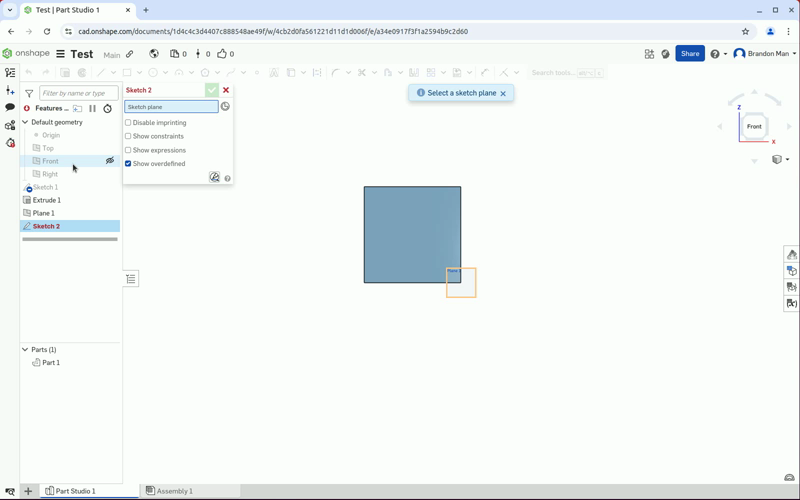
mouse_move(73, 215)
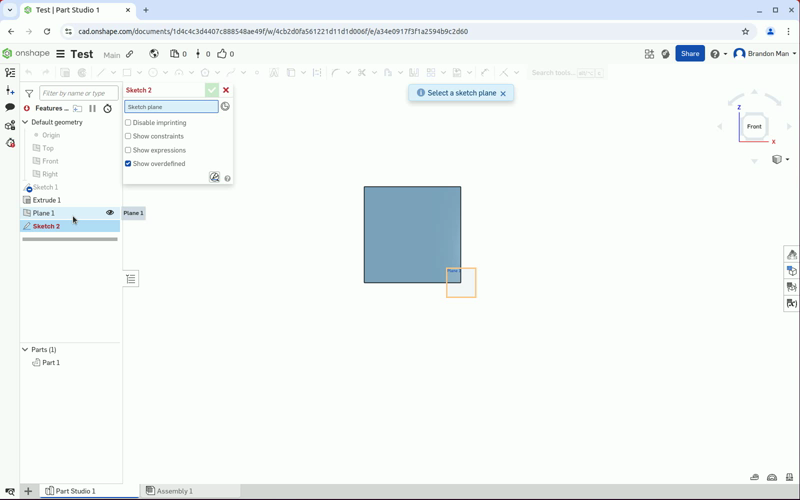
click(73, 215)
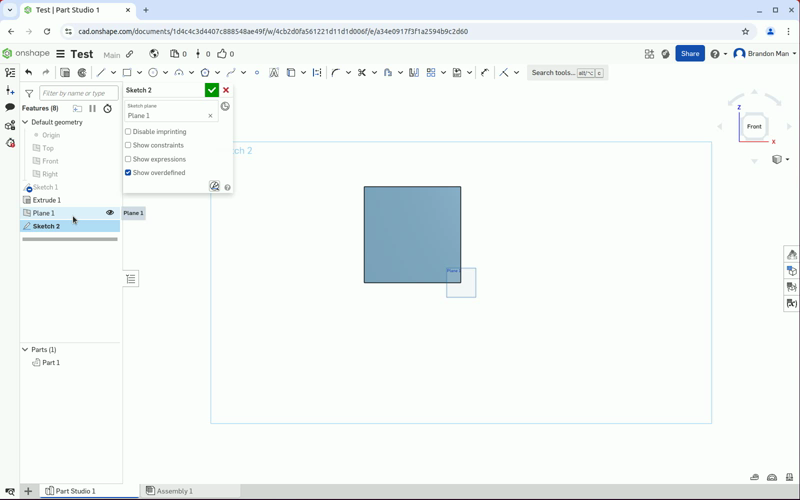
mouse_move(73, 352)
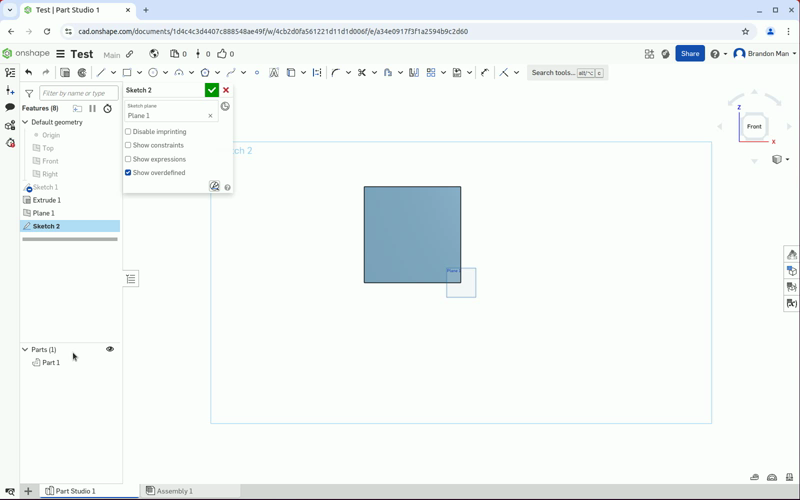
key(y)
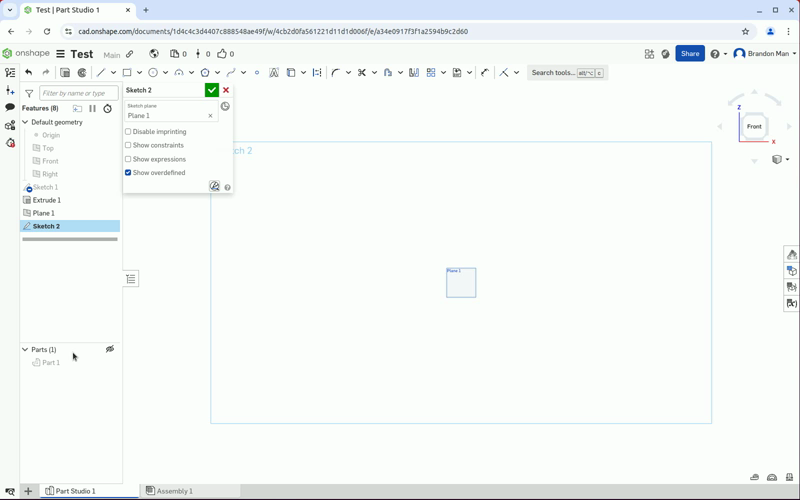
key(l)
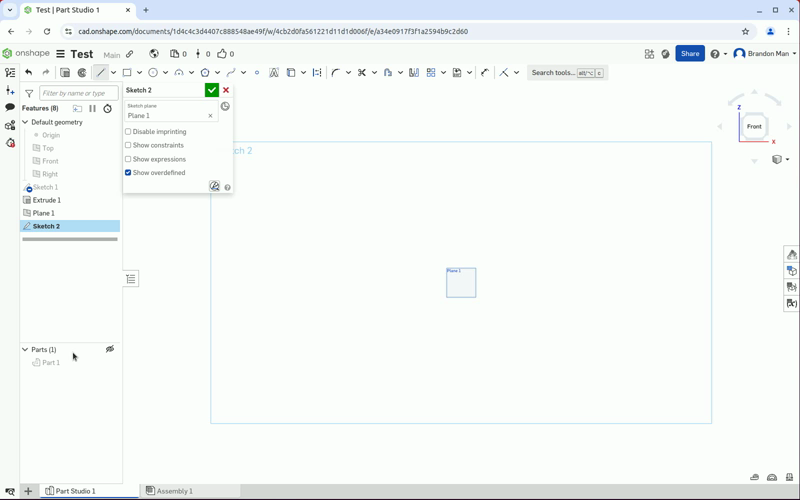
key_down(shift)
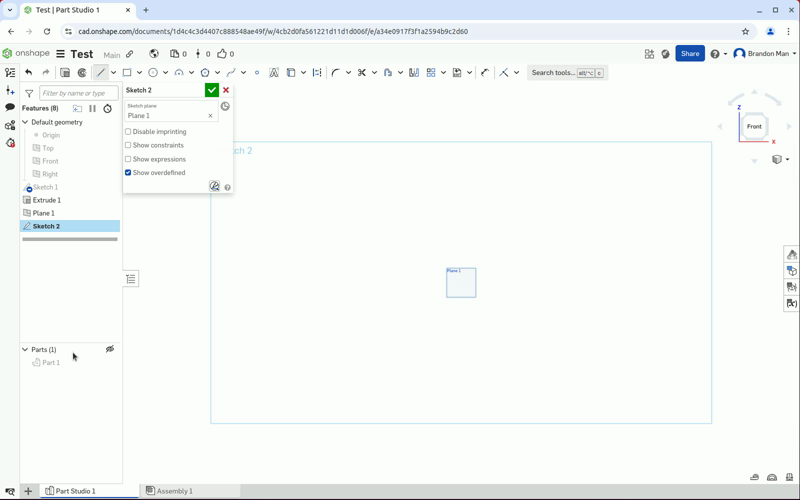
mouse_move(396, 251)
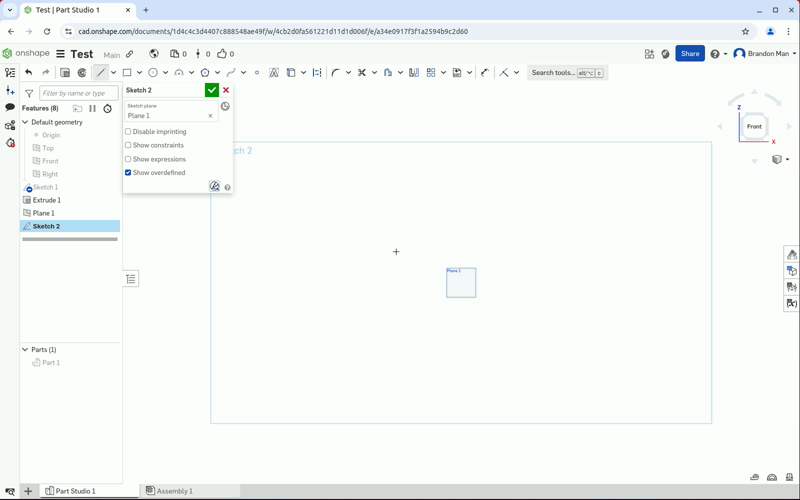
click(396, 251)
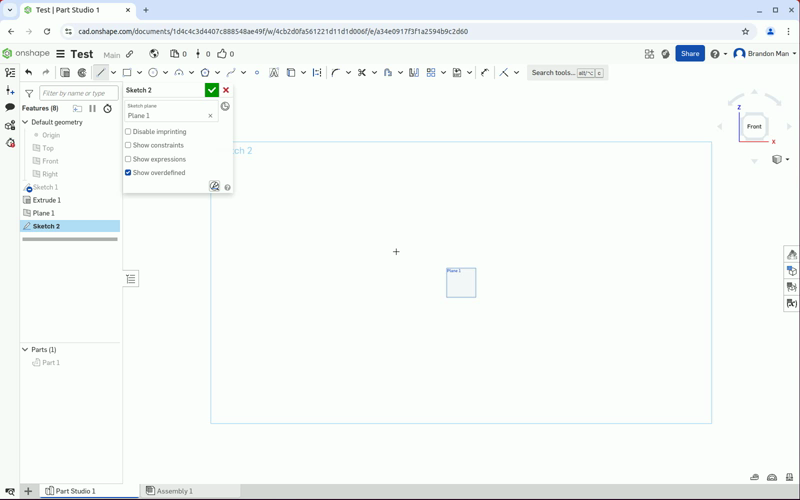
key_up(shift)
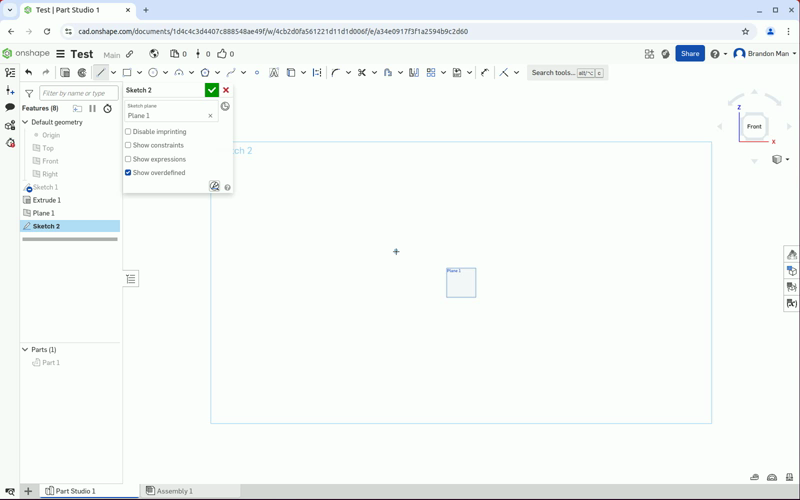
key_down(shift)
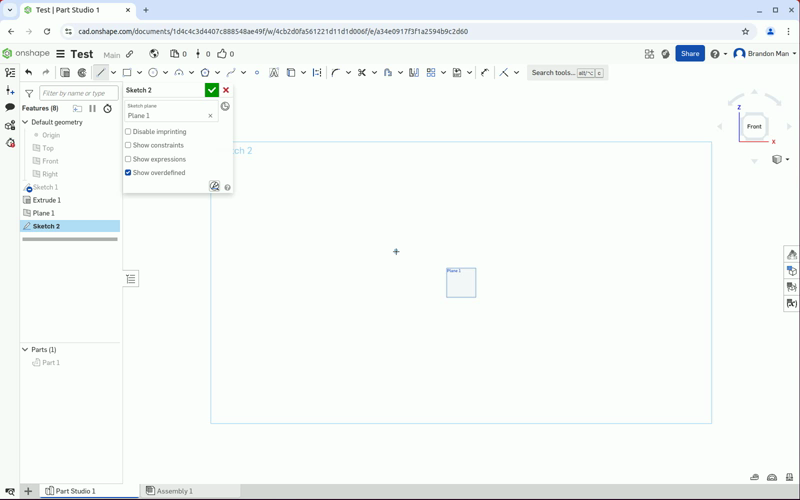
mouse_move(426, 251)
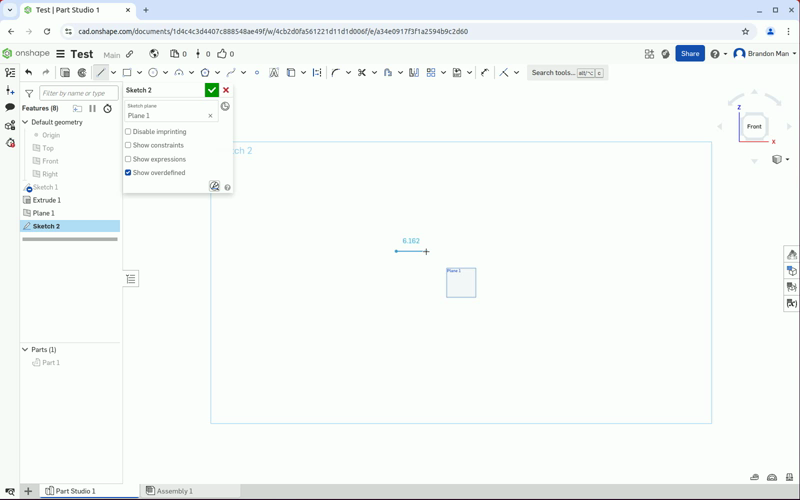
mouse_move(428, 251)
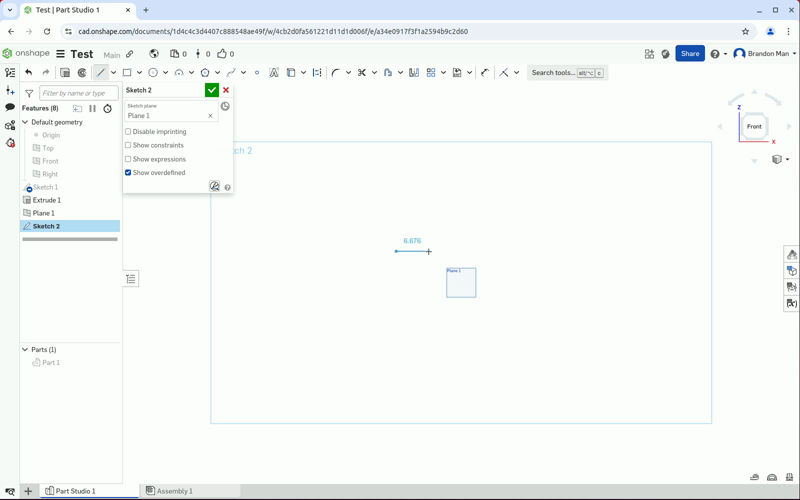
click(428, 251)
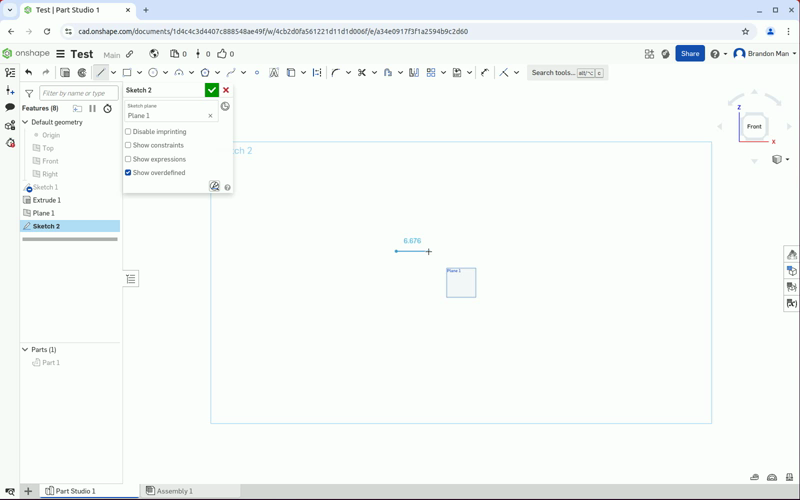
key_up(shift)
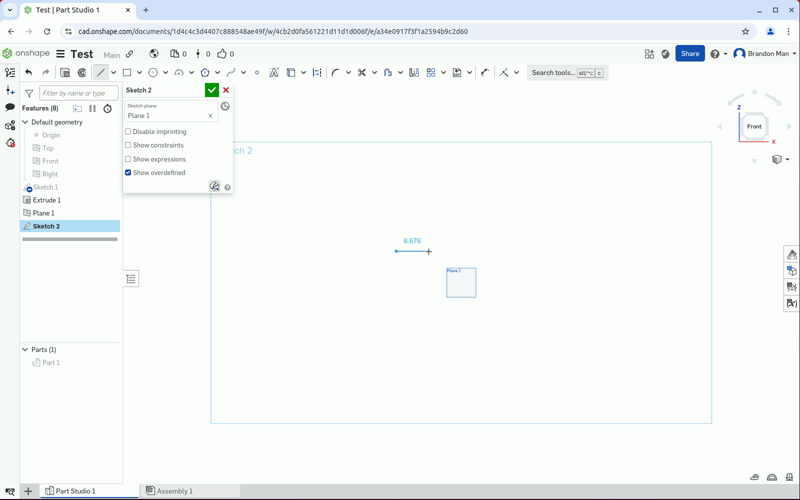
key_down(shift)
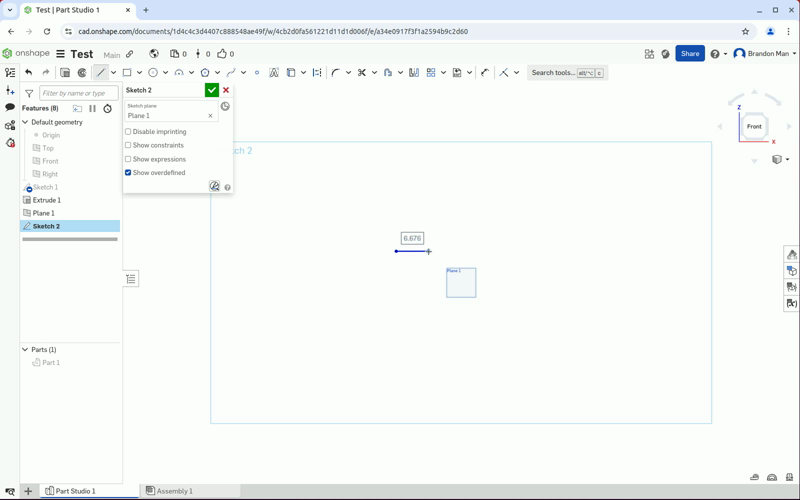
mouse_move(458, 251)
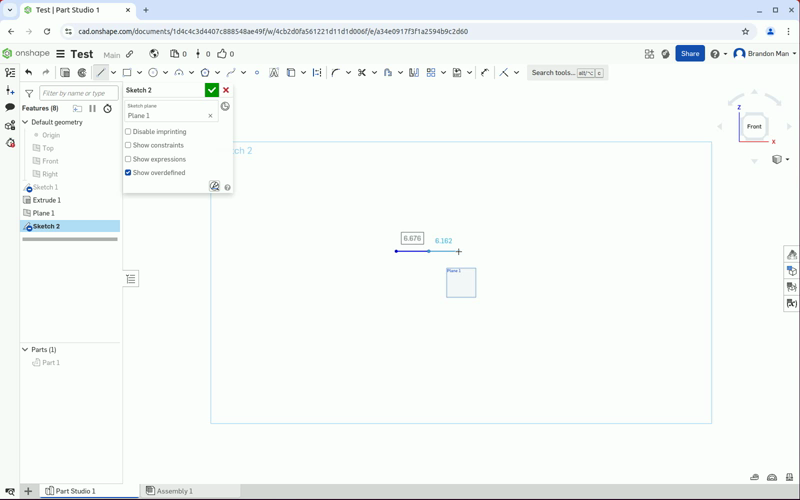
mouse_move(428, 218)
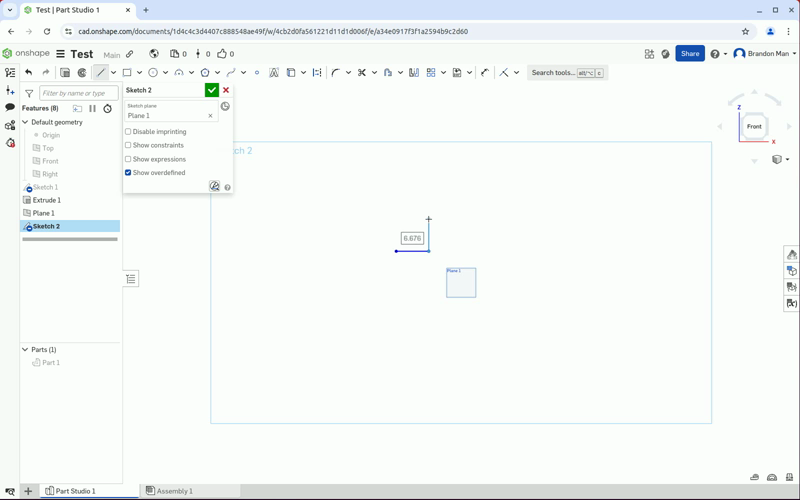
click(428, 218)
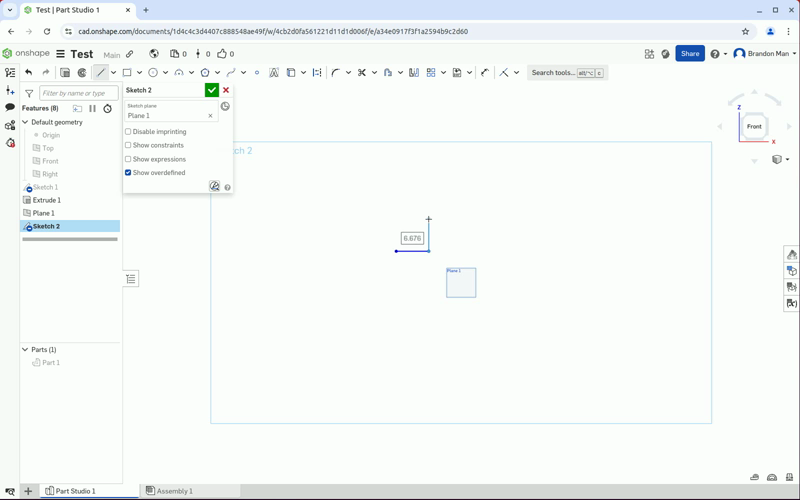
key_up(shift)
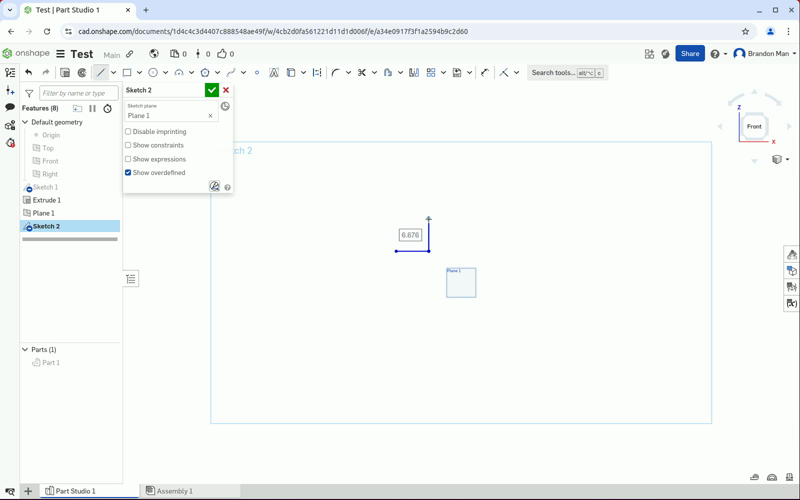
key_down(shift)
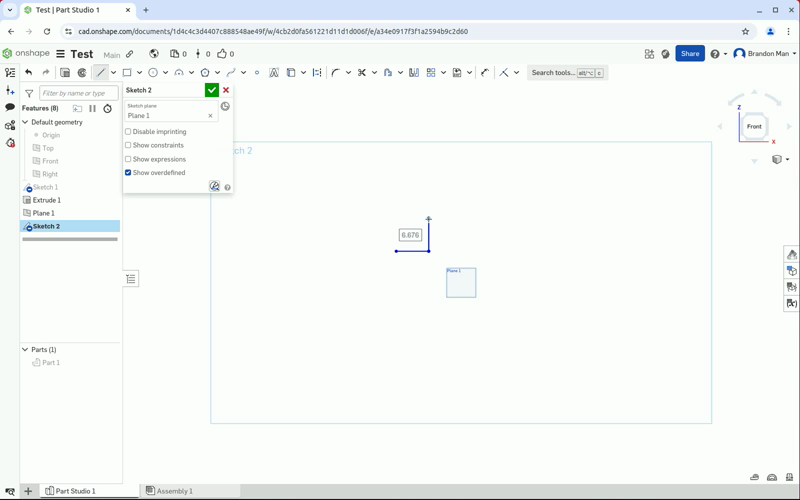
mouse_move(458, 218)
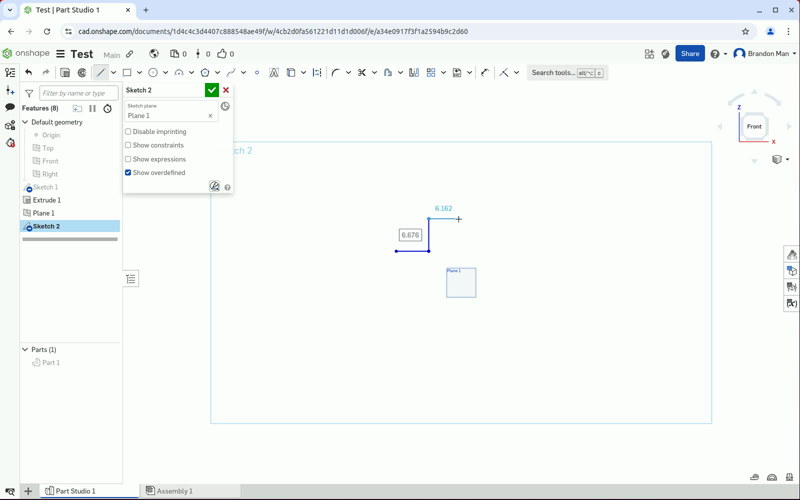
mouse_move(396, 218)
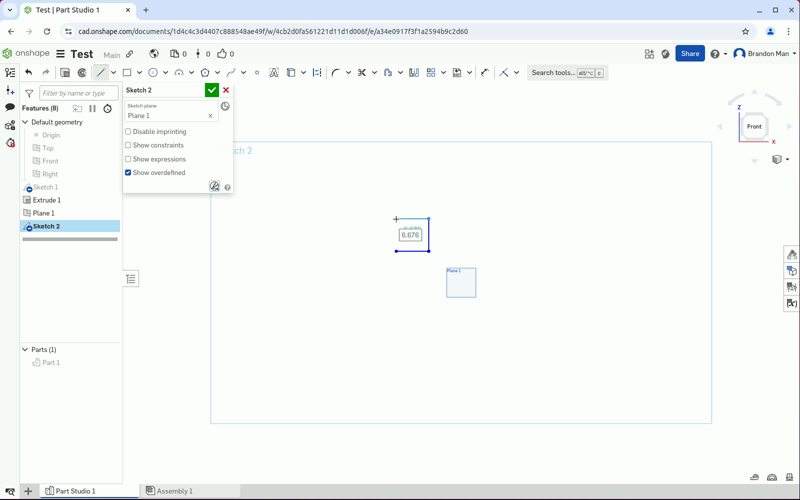
click(396, 218)
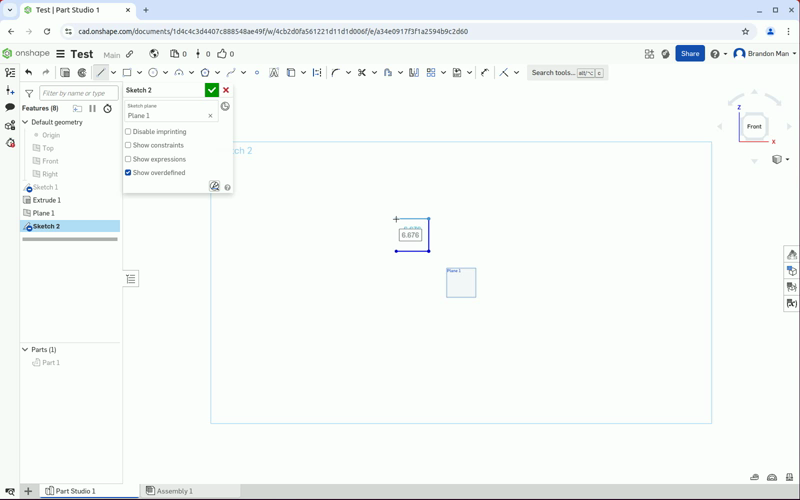
key_up(shift)
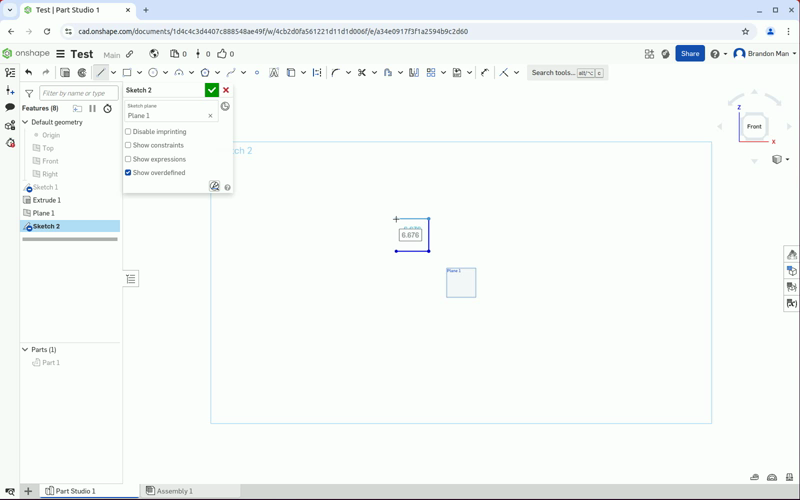
mouse_move(426, 218)
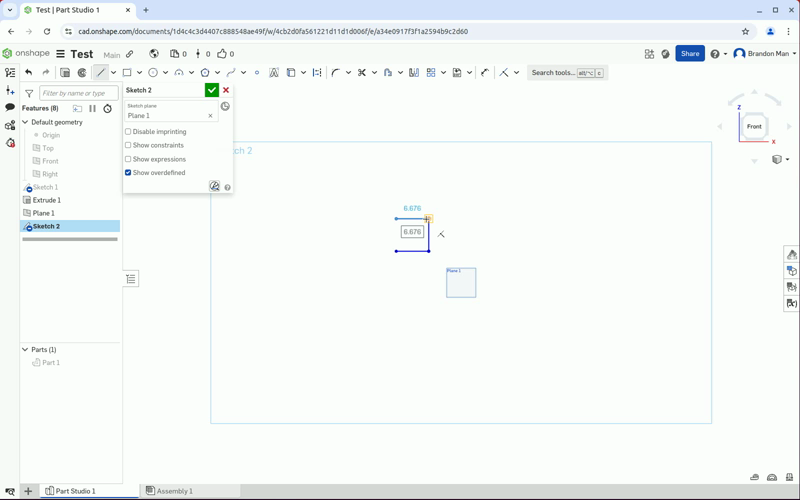
key_down(shift)
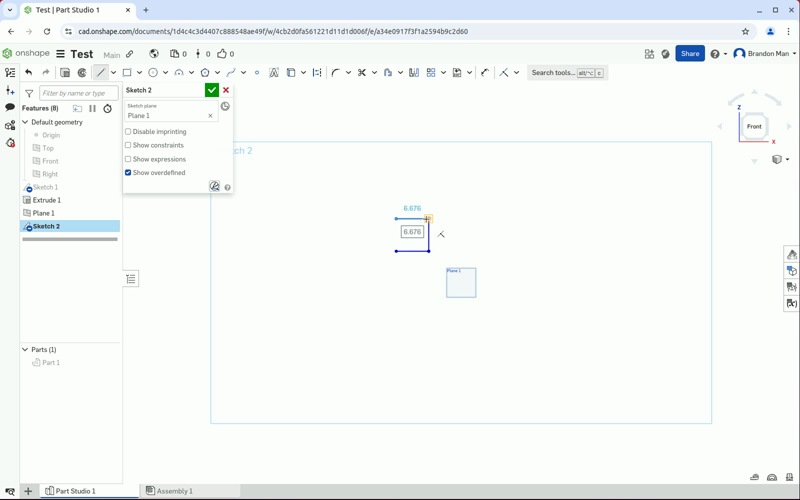
mouse_move(396, 251)
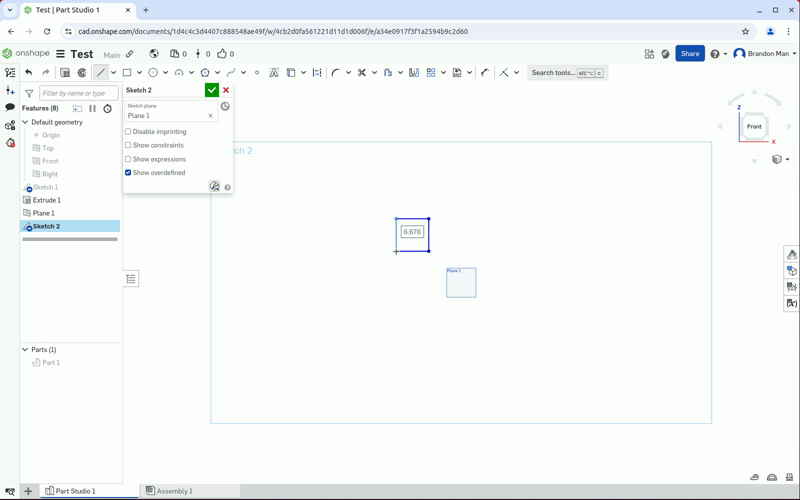
key_up(shift)
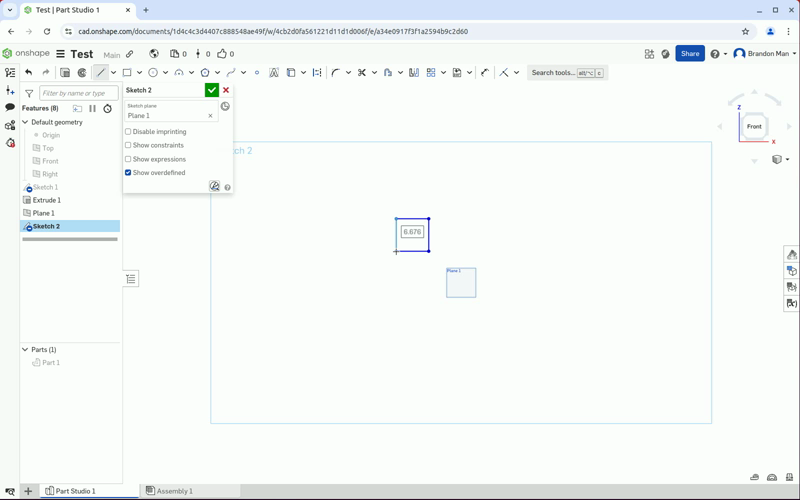
click(396, 251)
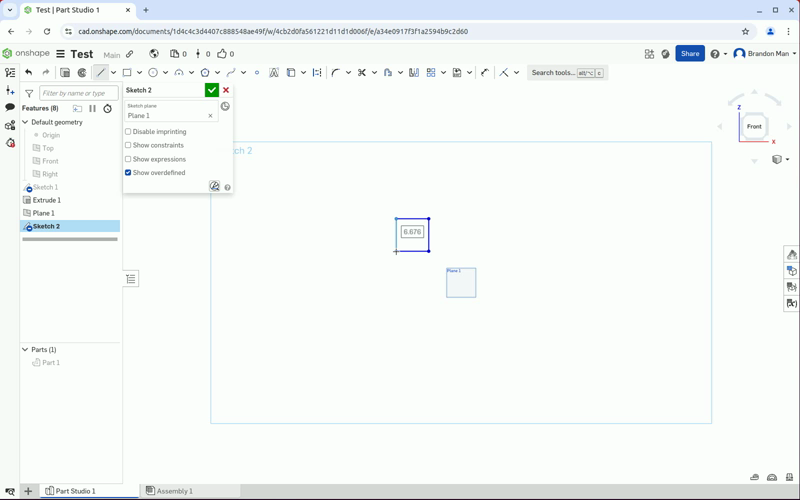
key(esc)
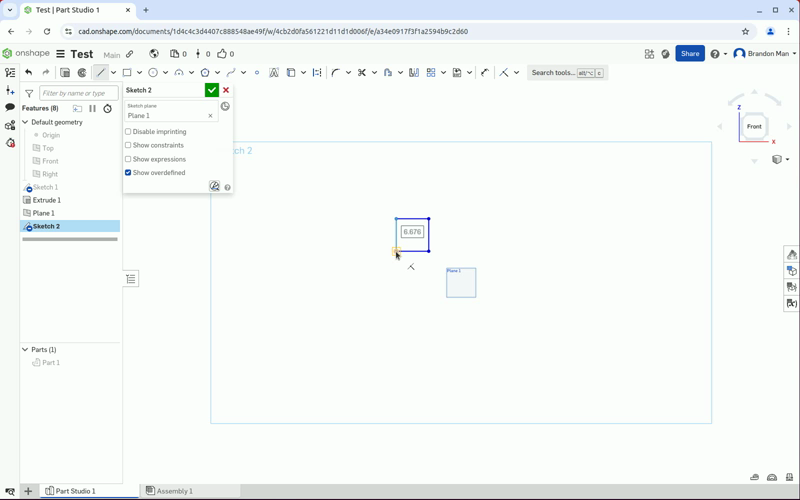
mouse_move(425, 230)
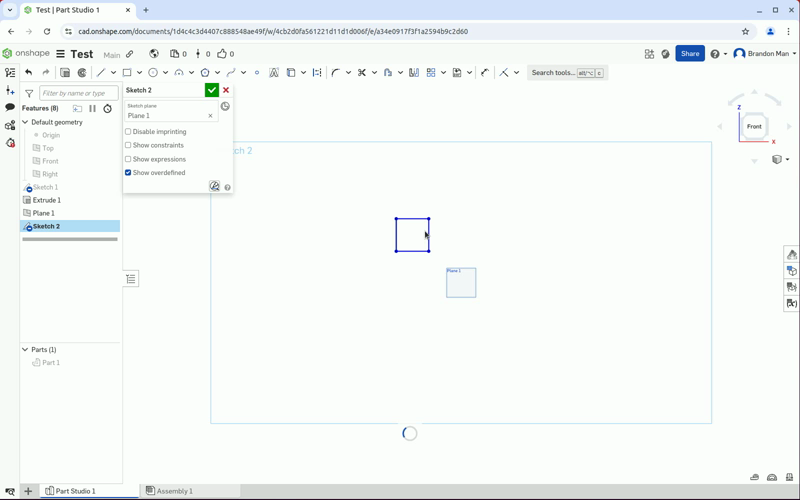
scroll(6)
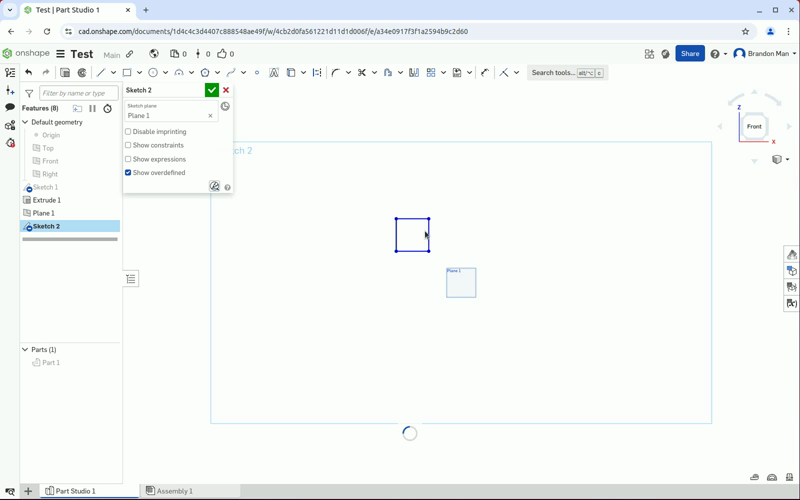
scroll(6)
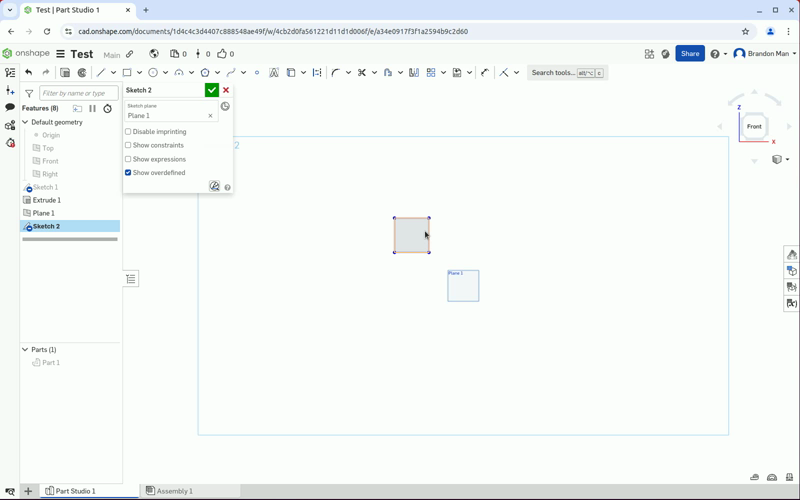
scroll(6)
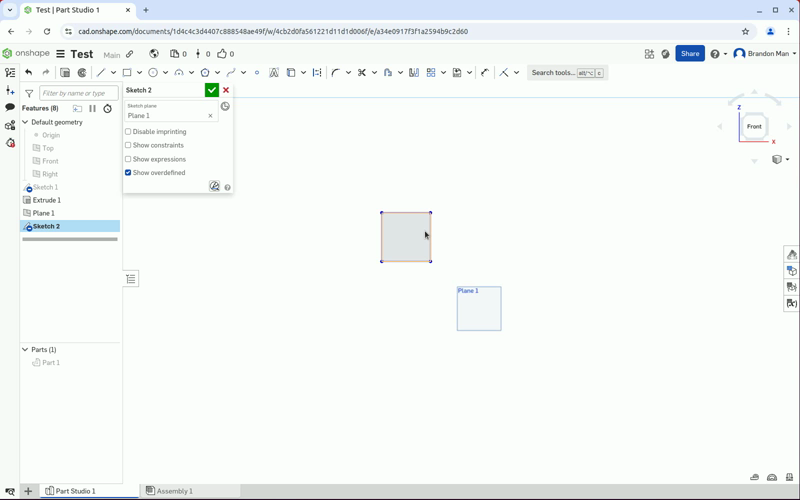
scroll(6)
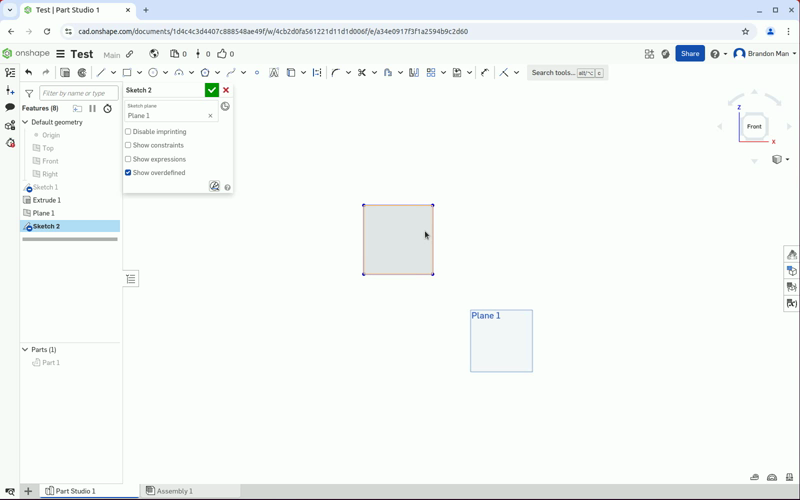
scroll(6)
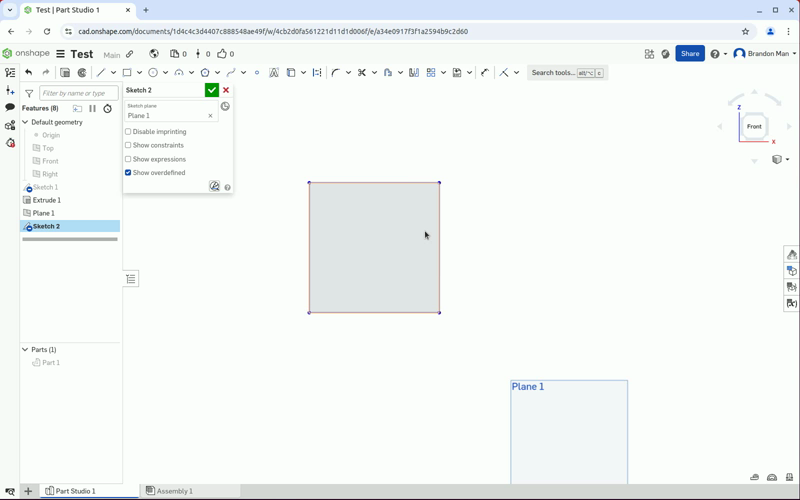
scroll(6)
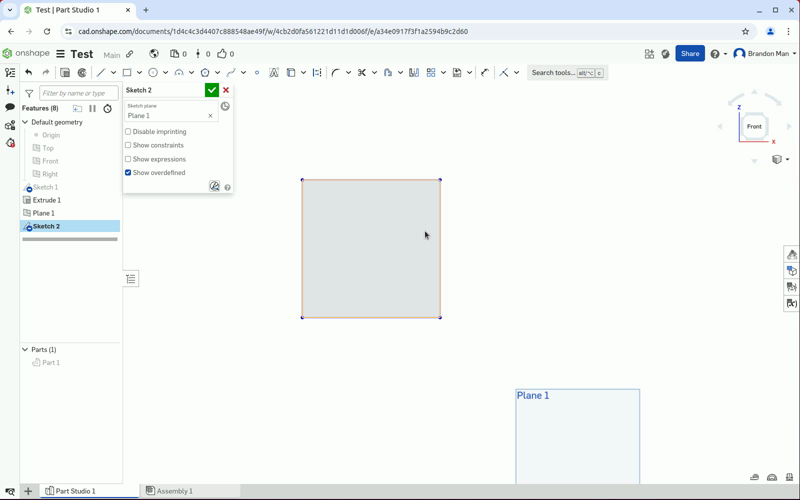
scroll(6)
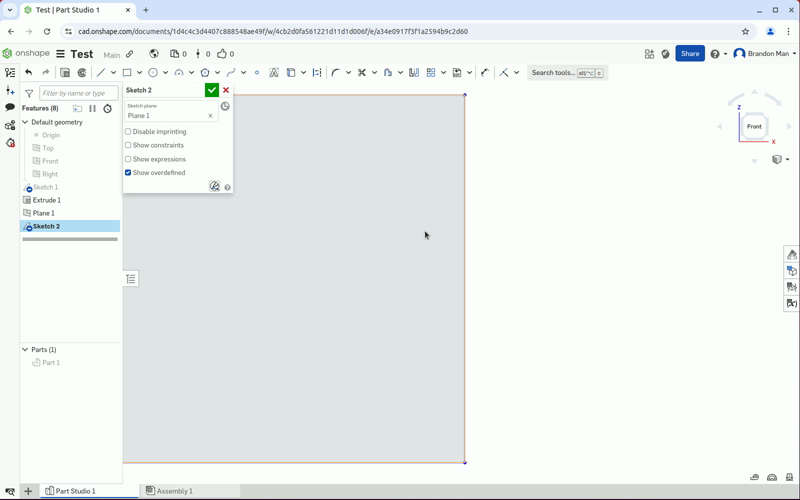
click(425, 230)
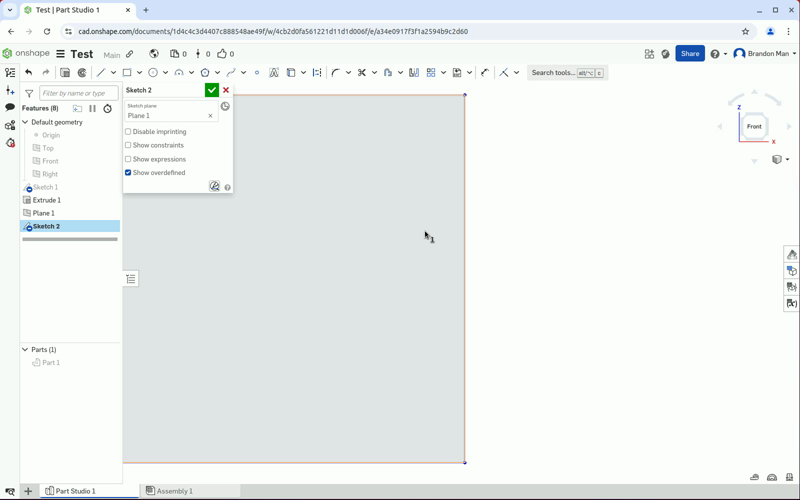
scroll(-6)
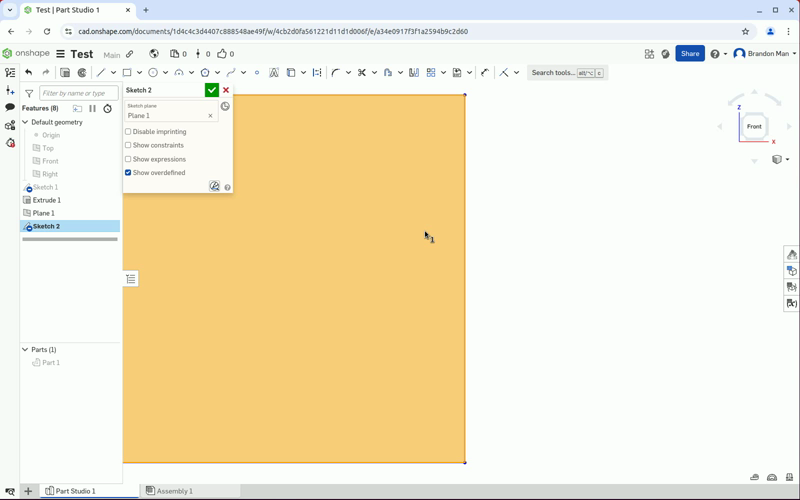
scroll(-6)
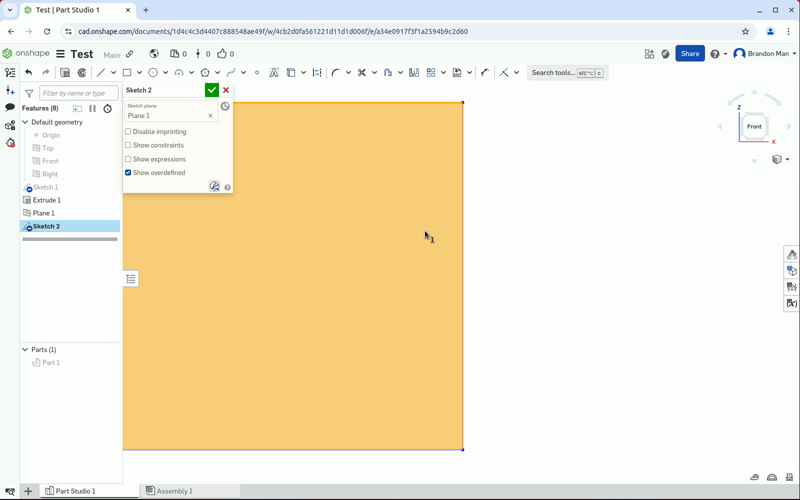
scroll(-6)
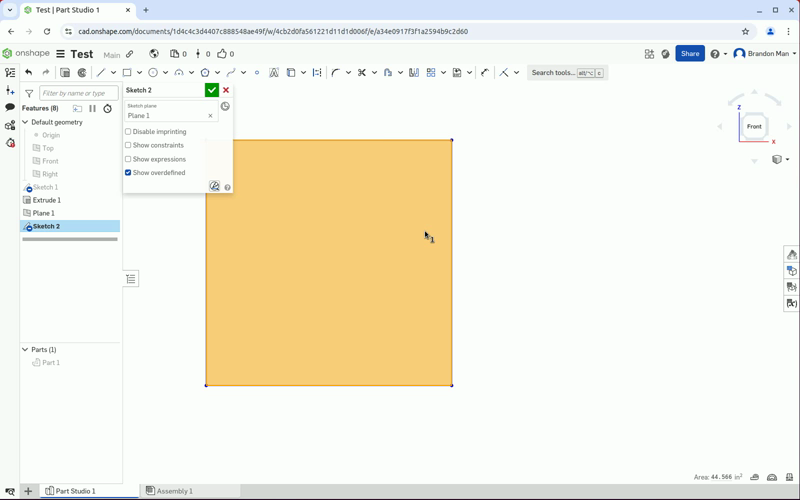
scroll(-6)
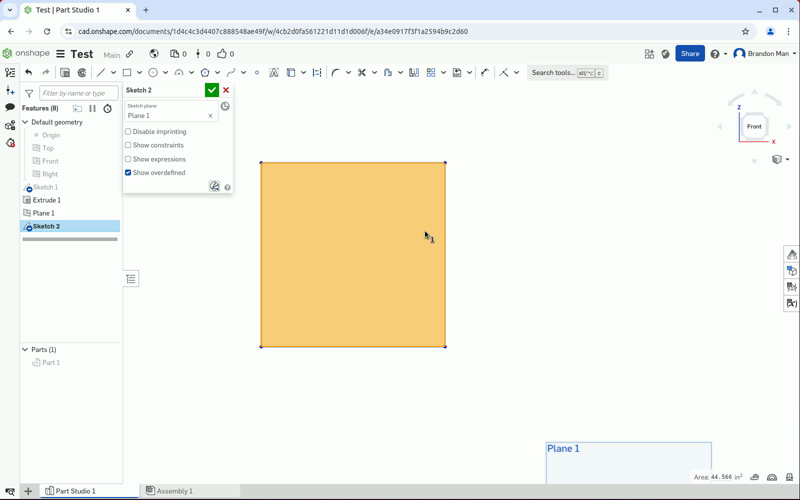
scroll(-6)
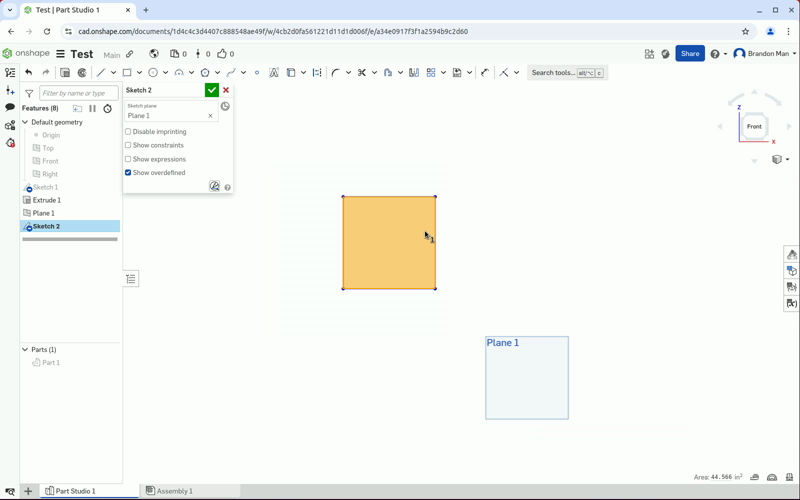
scroll(-6)
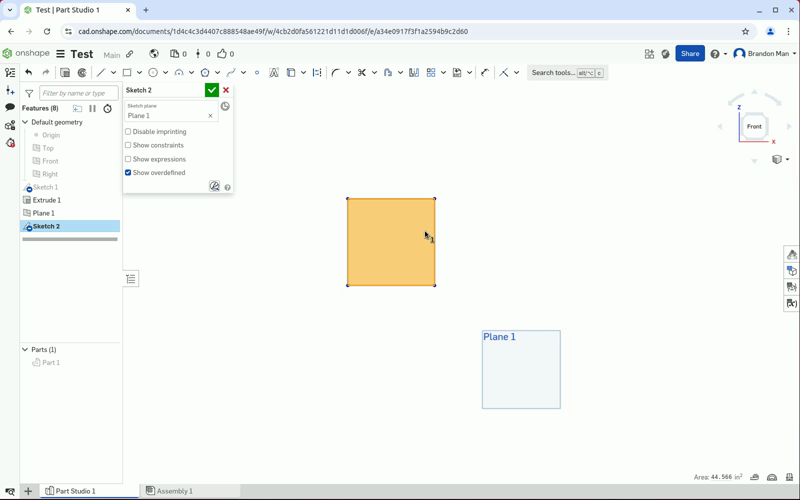
scroll(-6)
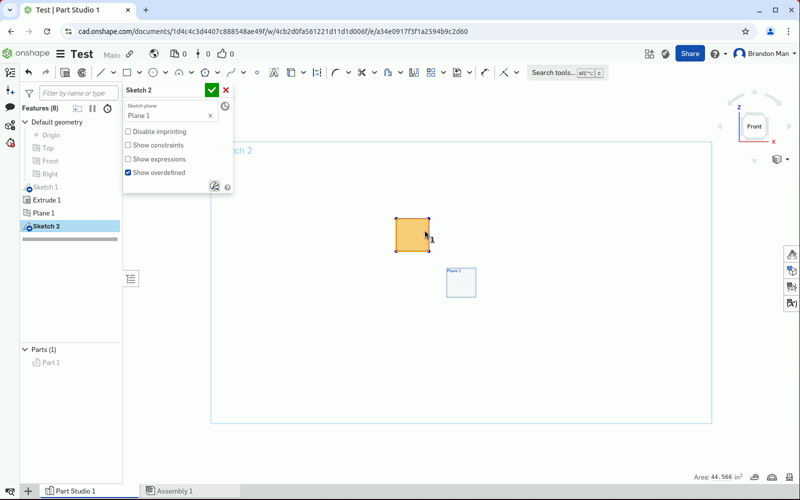
mouse_move(73, 352)
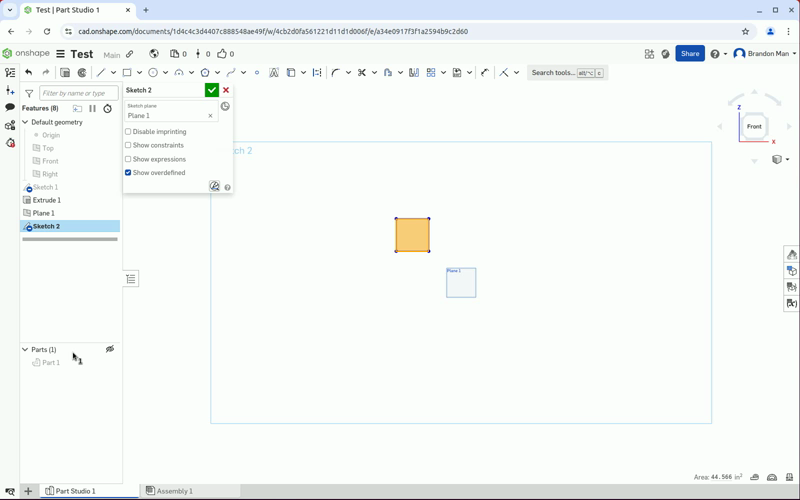
key(shift+y)
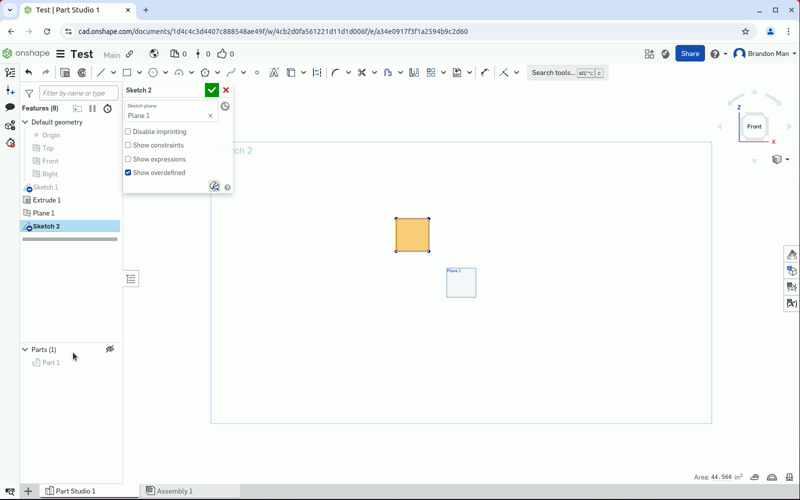
key(shift+e)
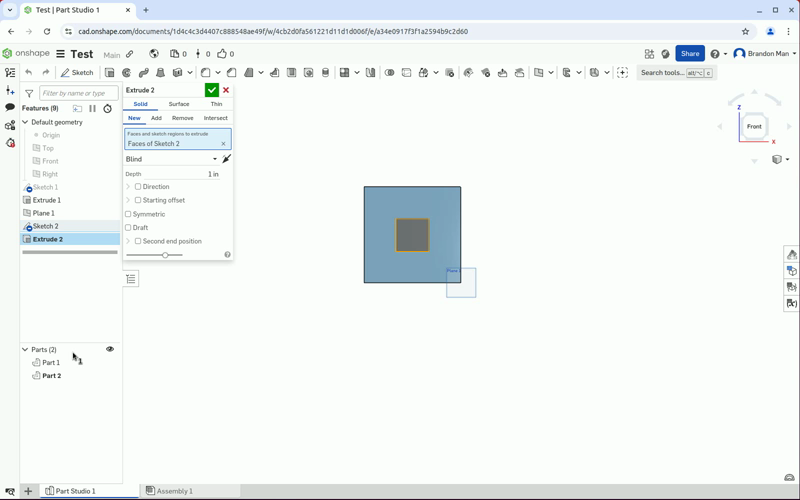
mouse_move(143, 106)
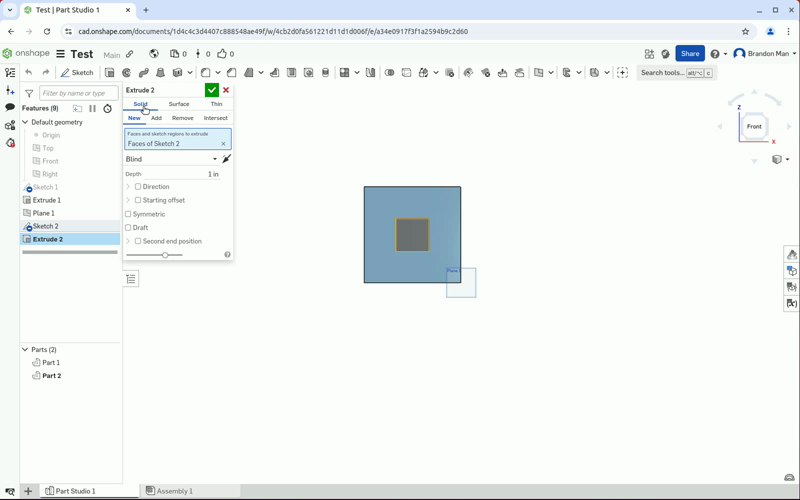
click(143, 106)
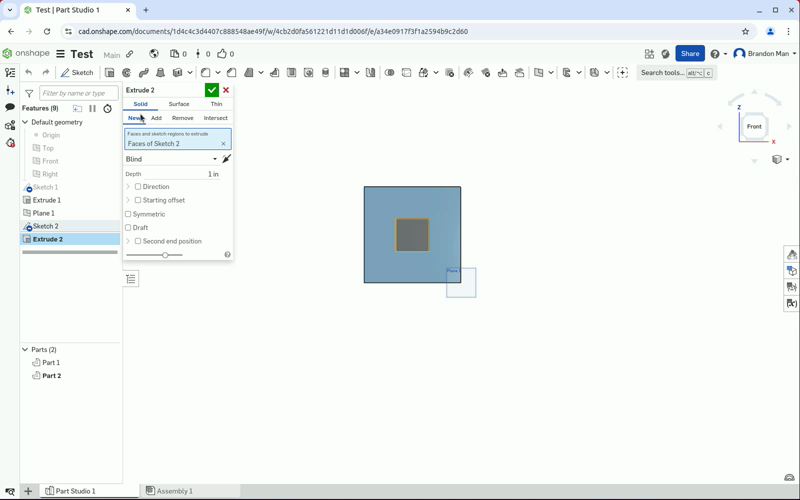
mouse_move(137, 120)
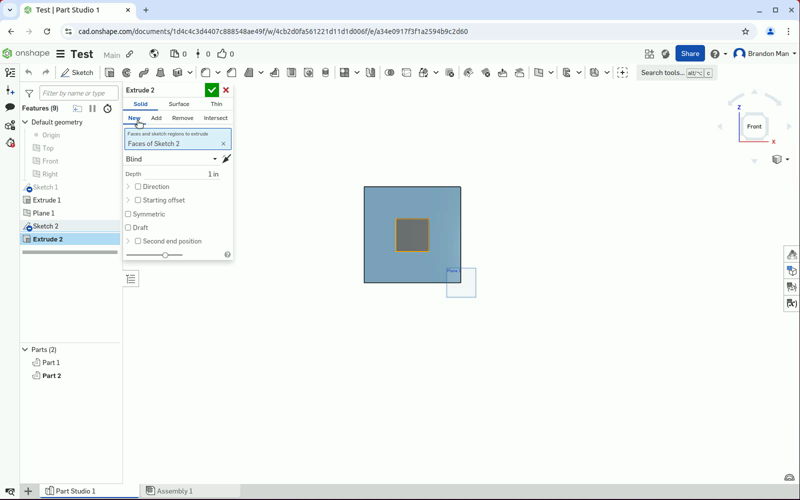
click(137, 120)
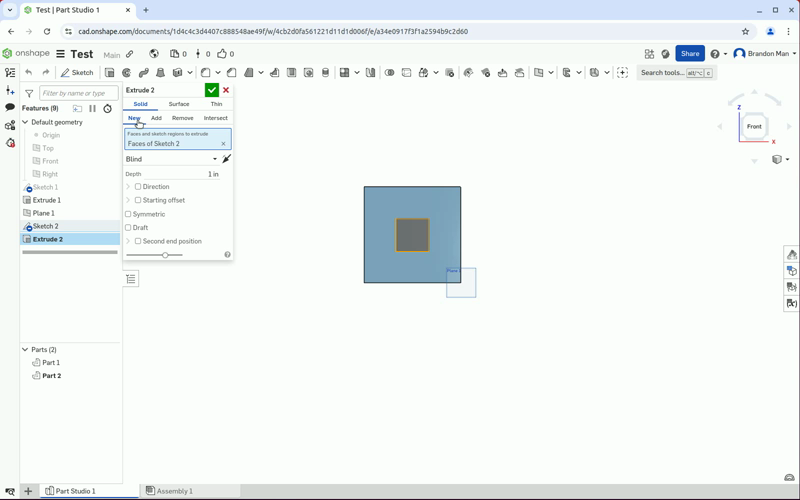
key(tab, 4)
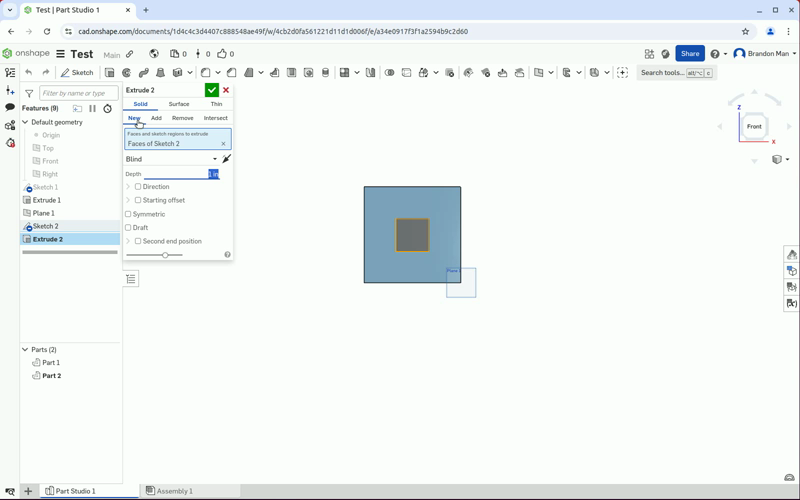
text(3.37)
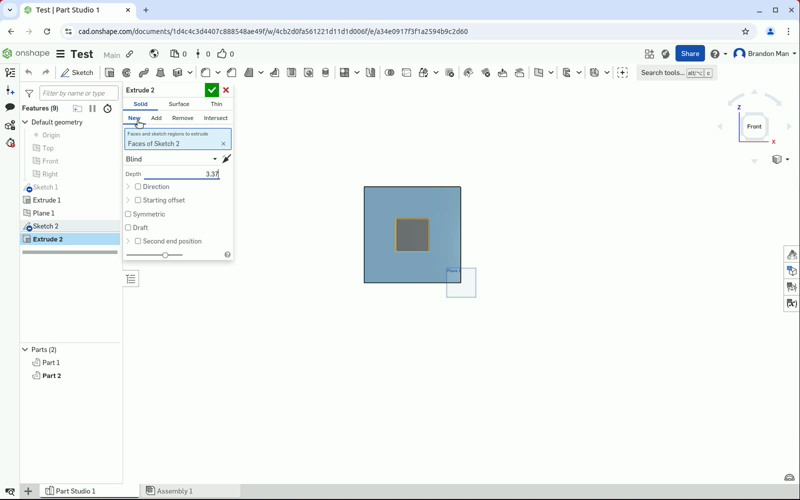
key(enter)
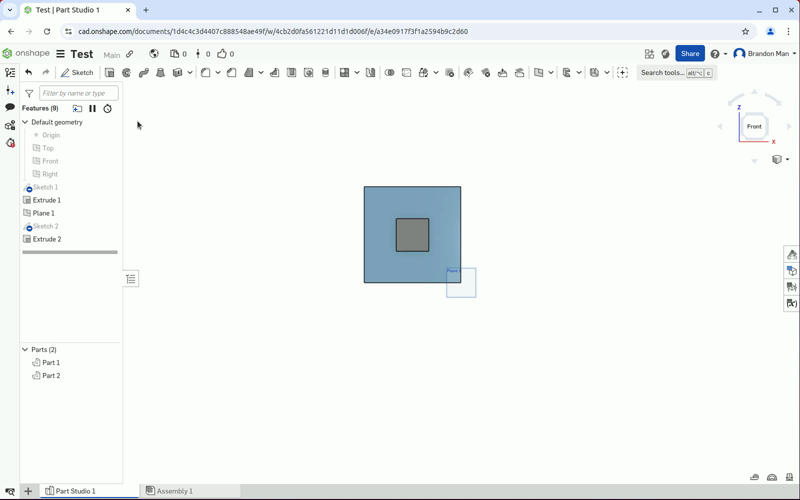
key(shift+h)
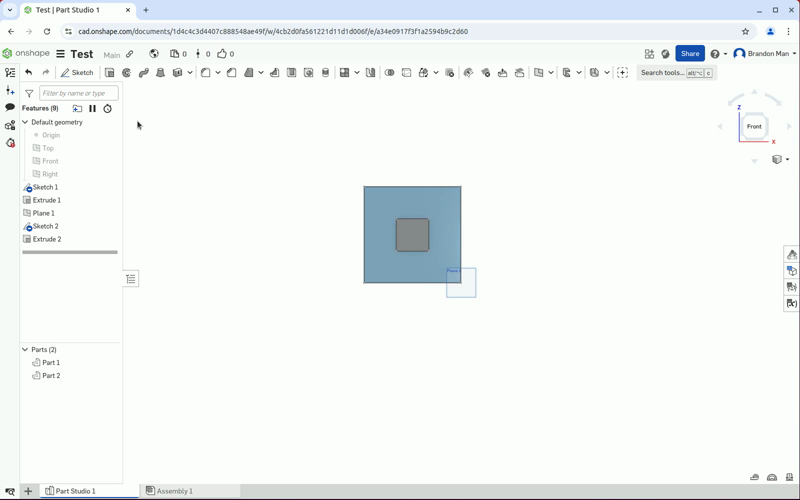
key(shift+h)
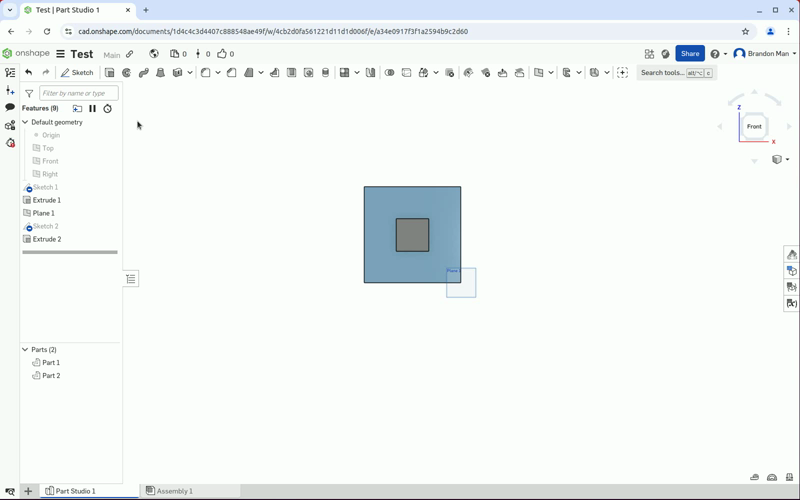
mouse_move(73, 189)
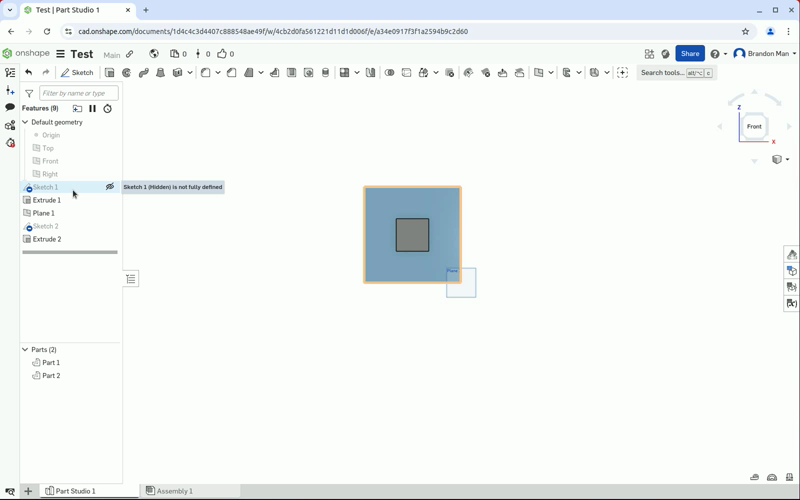
click(73, 189)
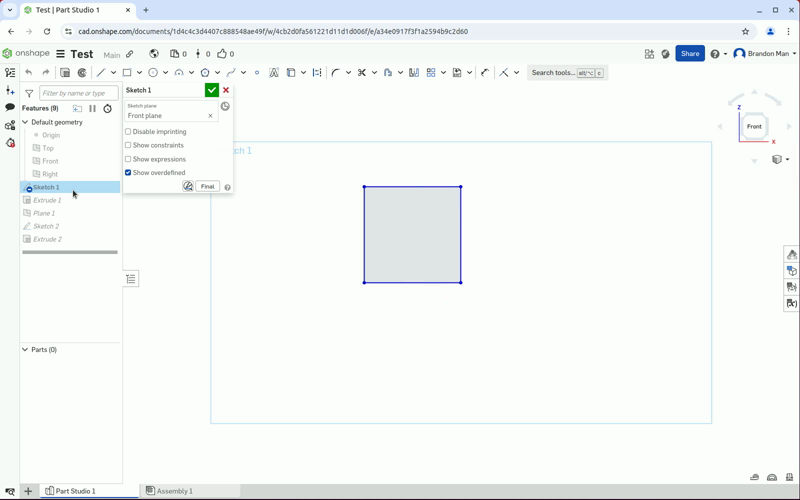
mouse_move(229, 92)
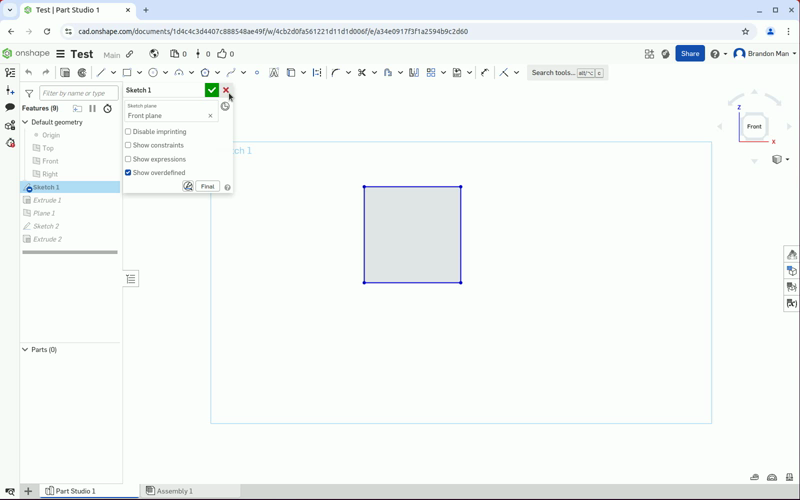
click(229, 92)
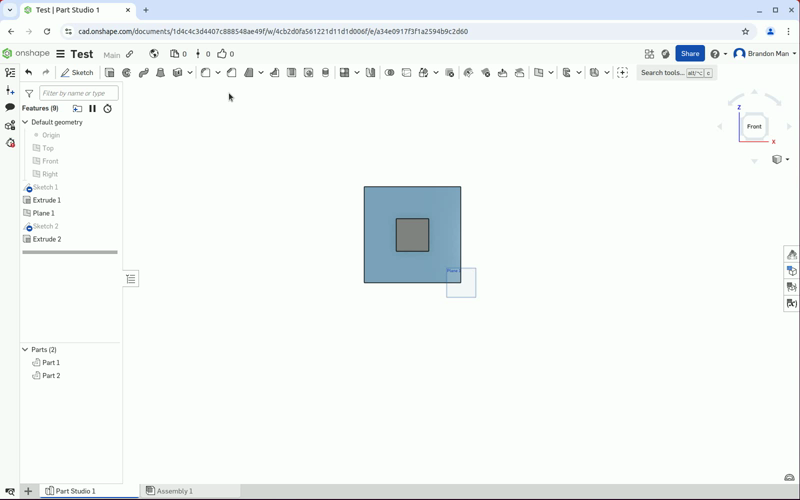
mouse_move(73, 352)
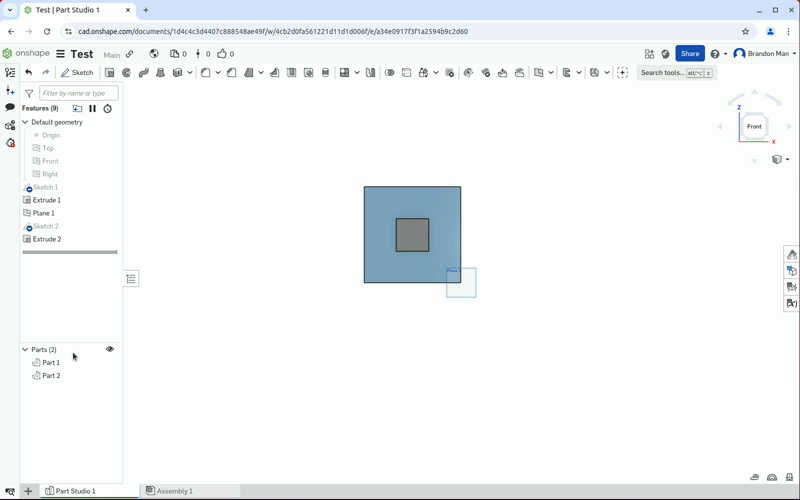
key(y)
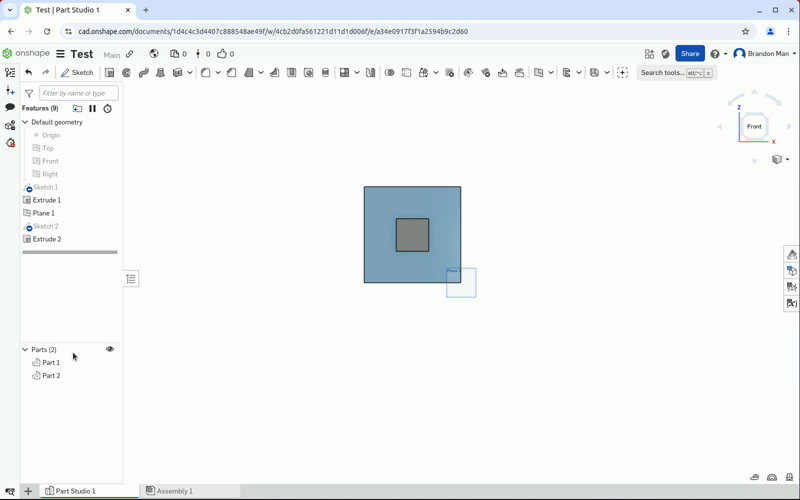
key(shift+p)
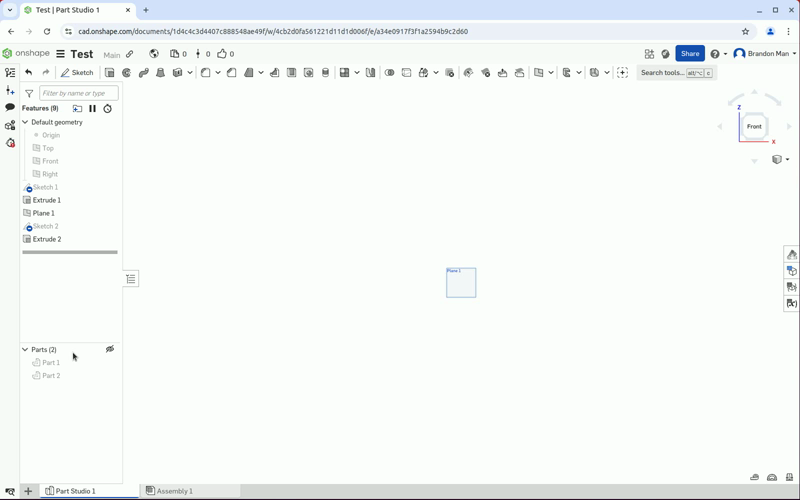
key(space)
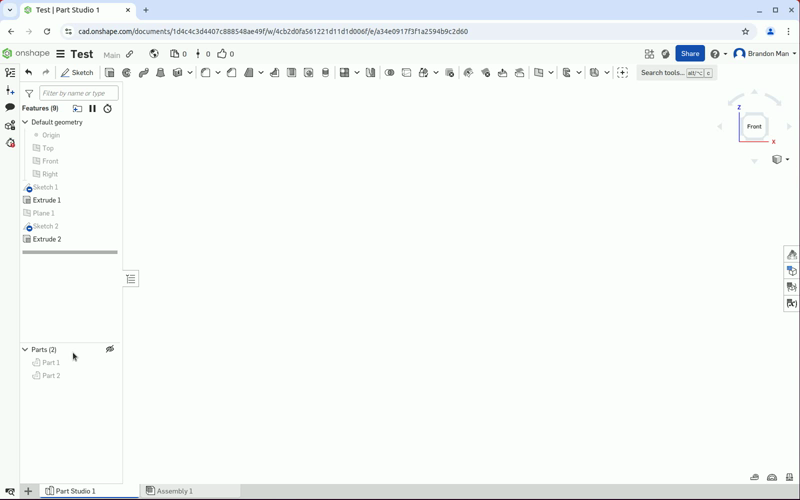
key_down(shift)
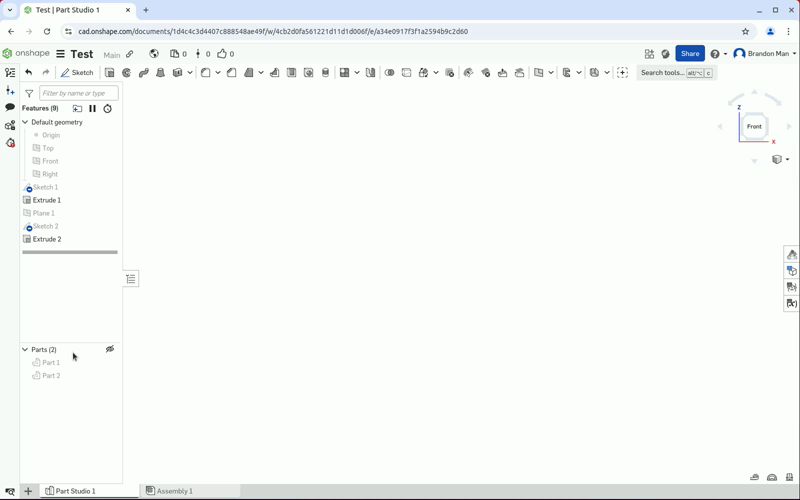
key(left)
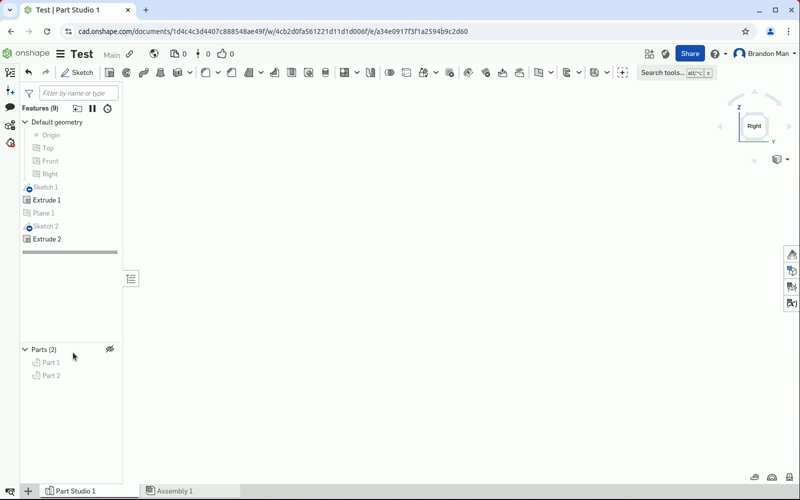
key_up(shift)
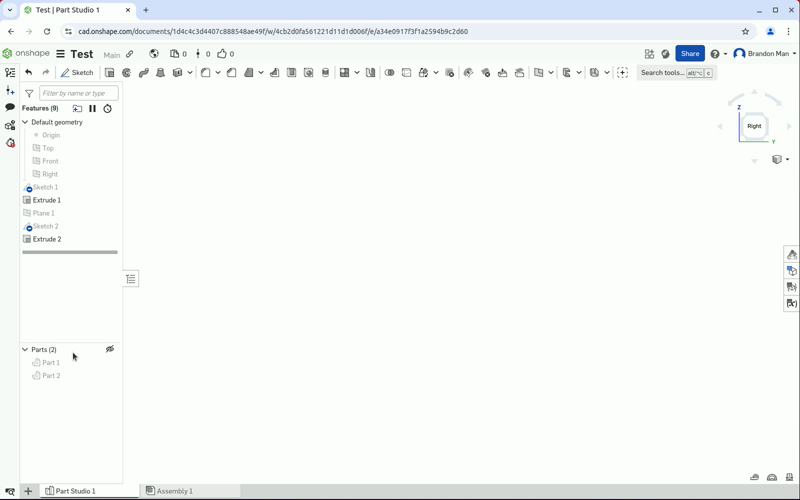
mouse_move(73, 352)
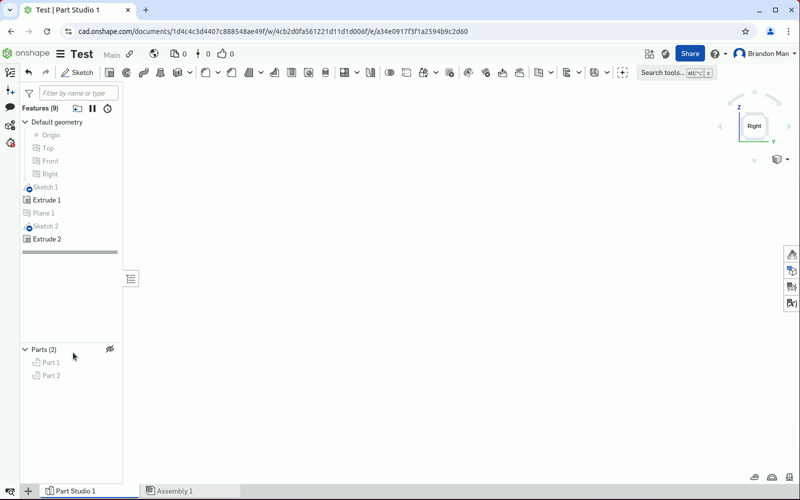
key(shift+y)
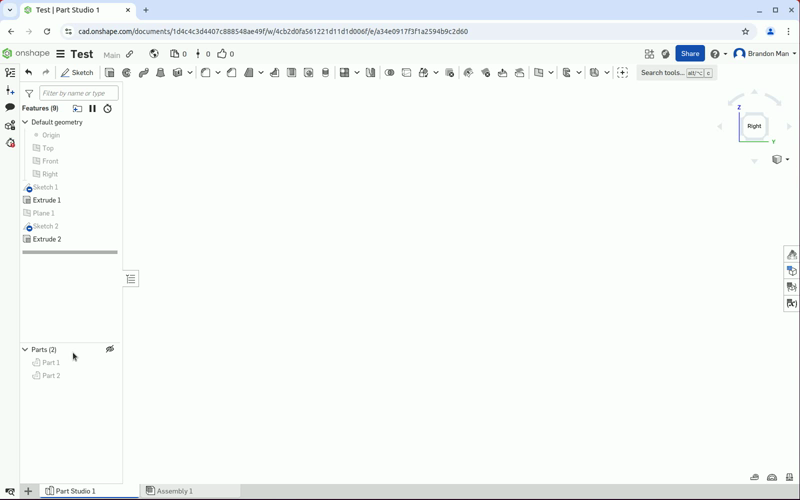
key(shift+s)
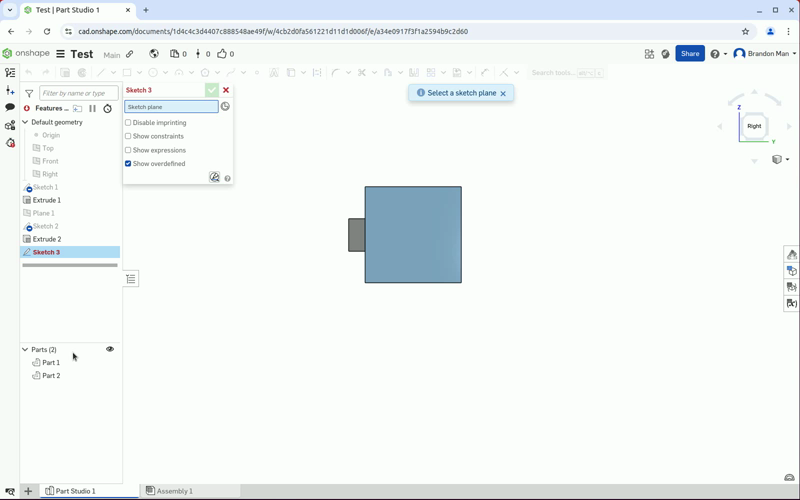
mouse_move(73, 176)
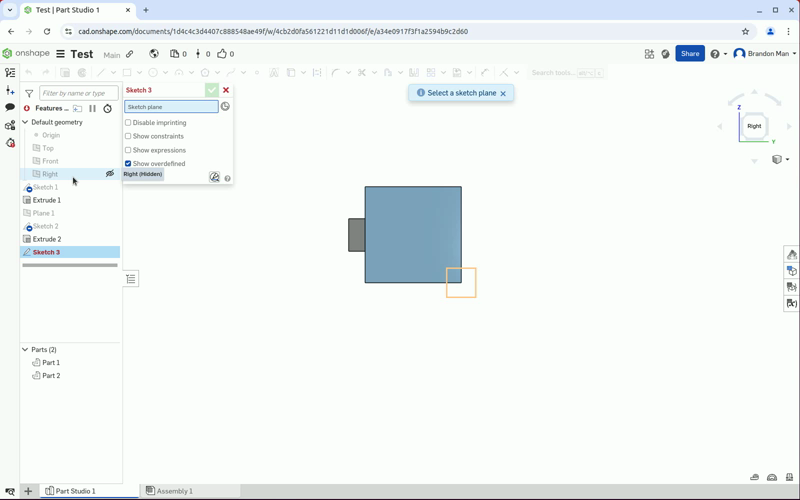
click(73, 176)
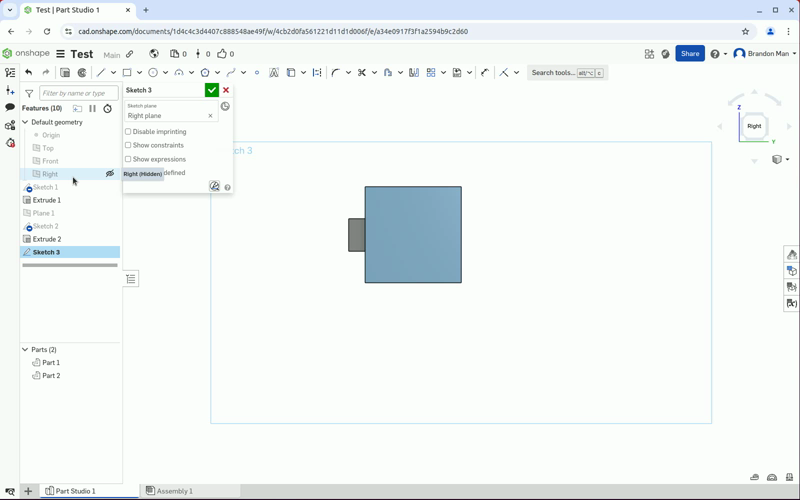
mouse_move(73, 352)
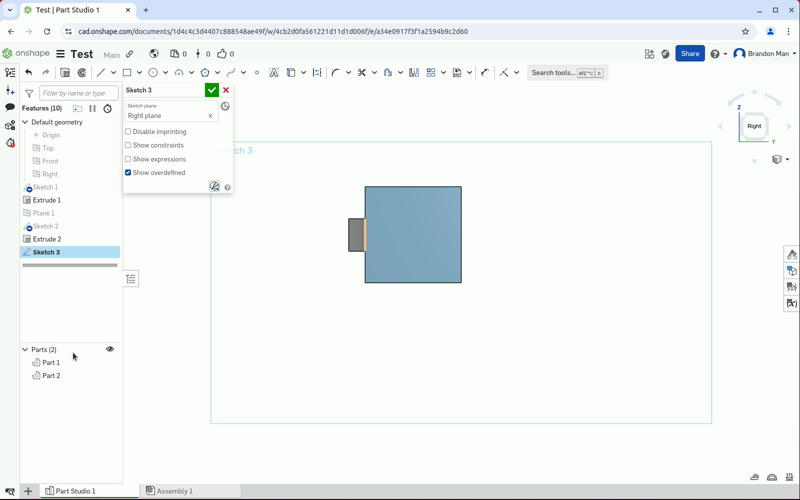
key(y)
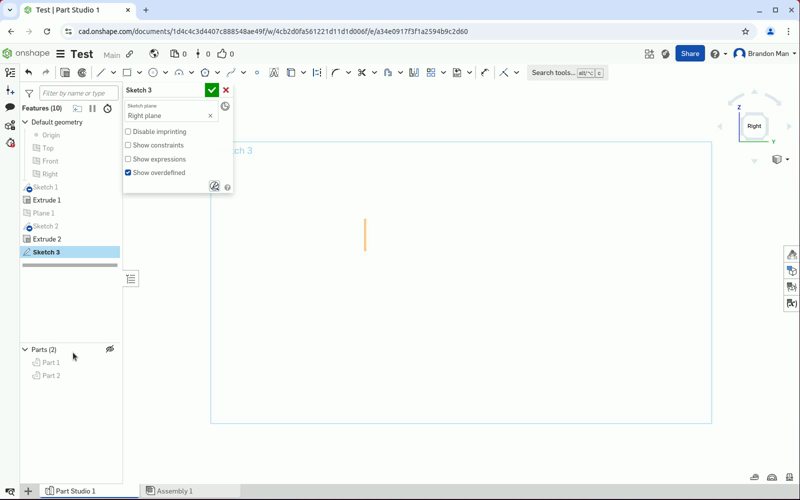
key(c)
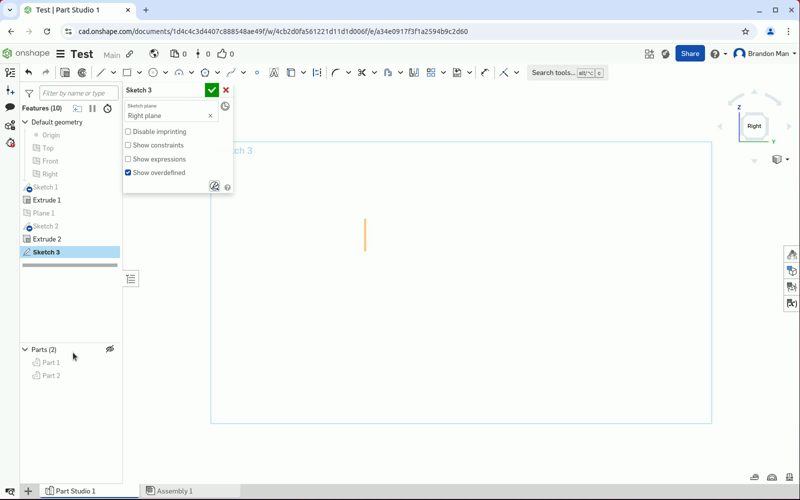
key_down(shift)
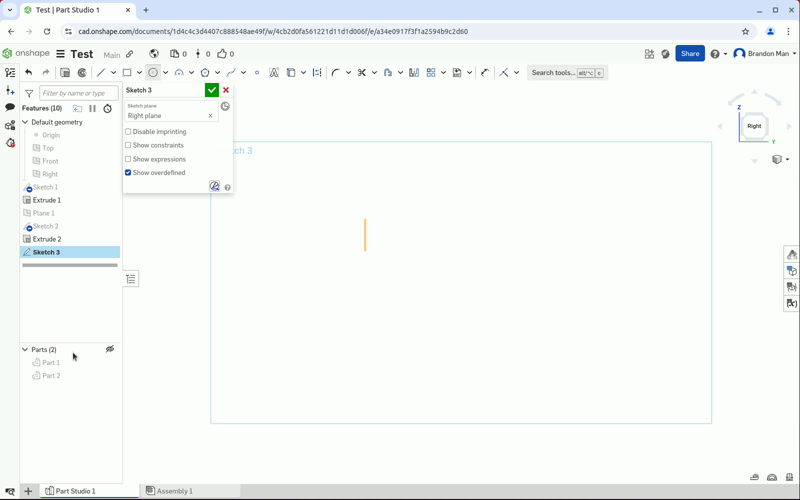
mouse_move(412, 234)
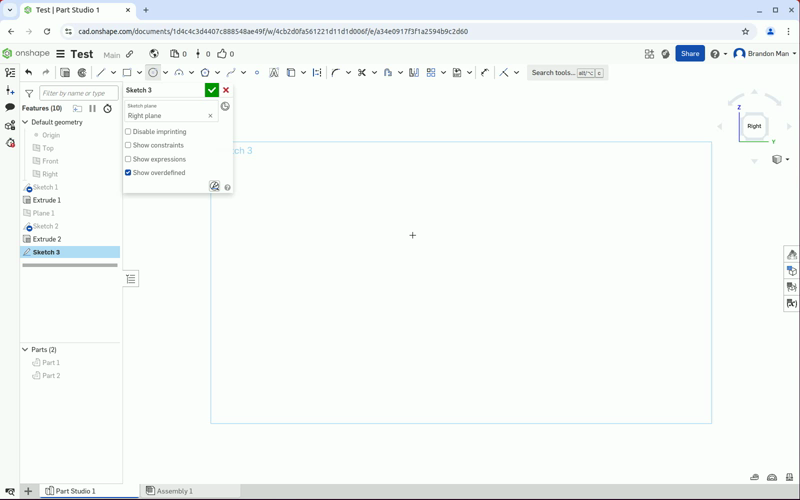
click(412, 234)
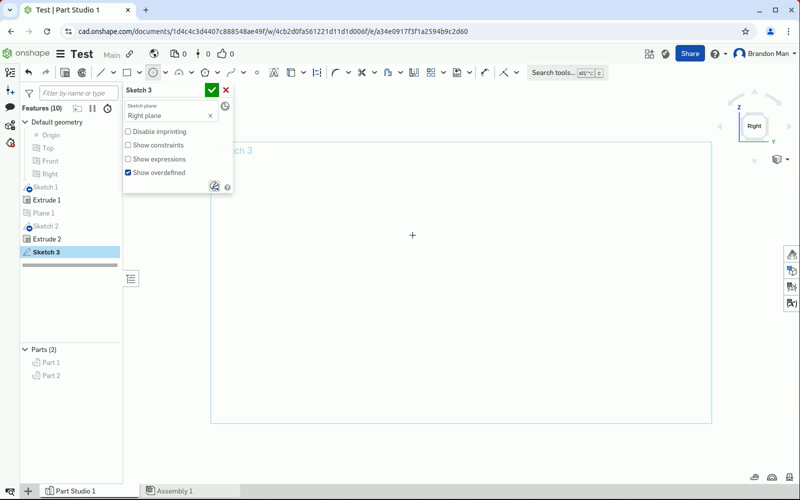
key_up(shift)
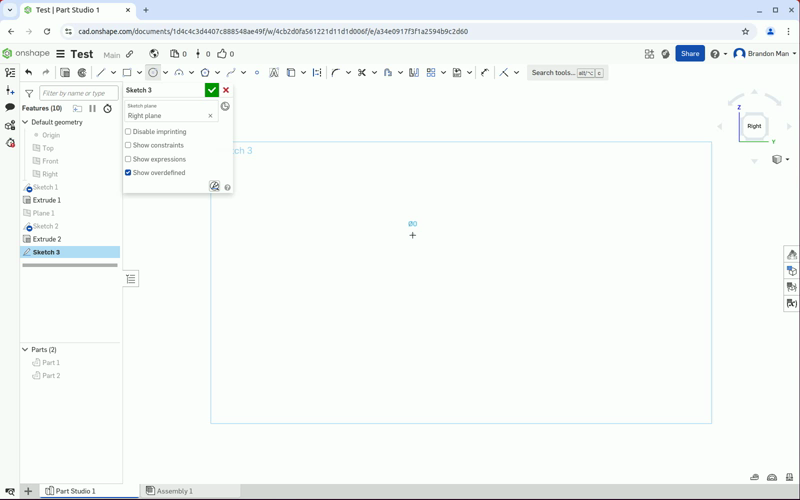
mouse_move(429, 234)
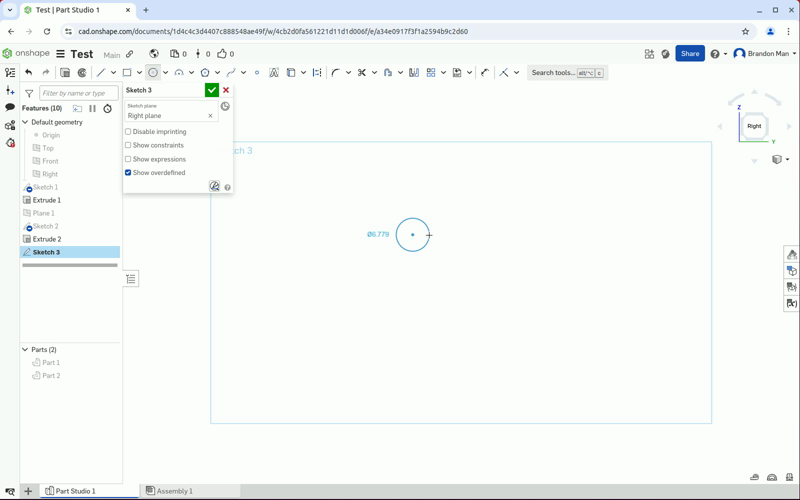
click(429, 234)
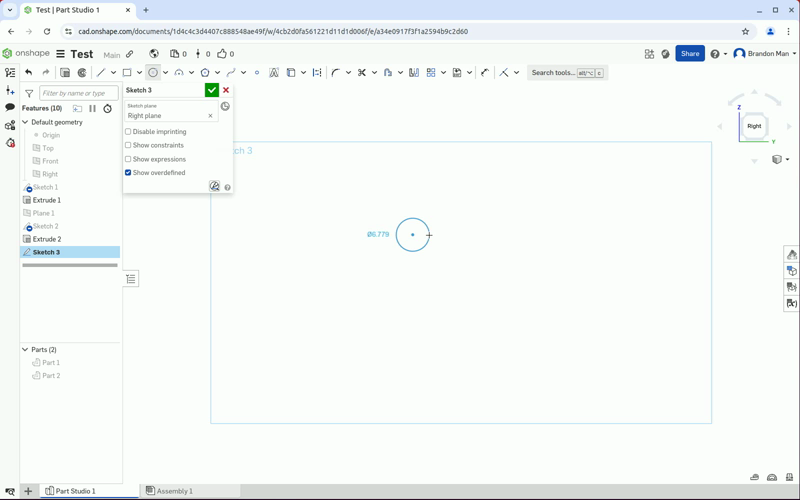
key(esc)
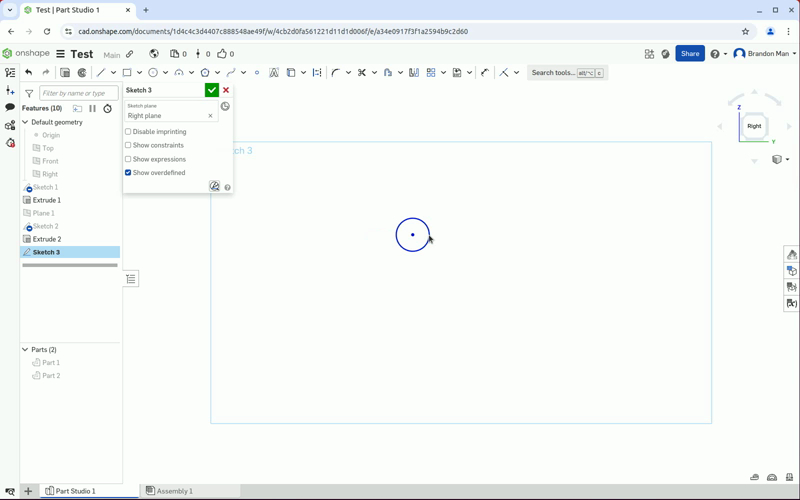
mouse_move(423, 230)
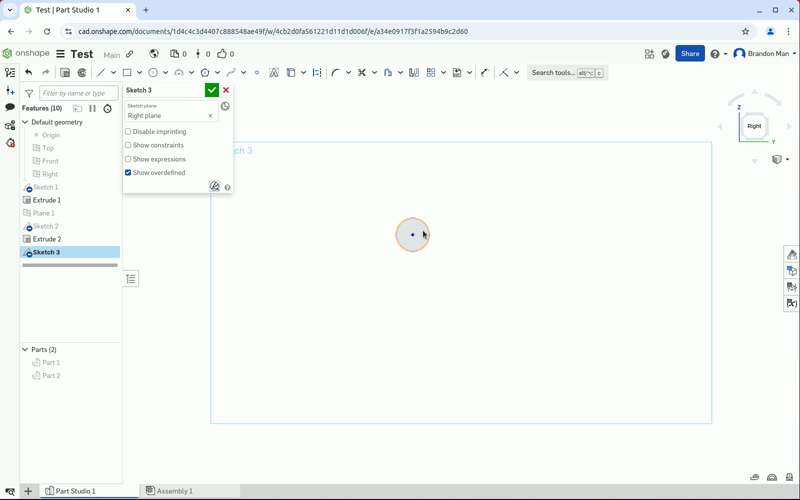
scroll(6)
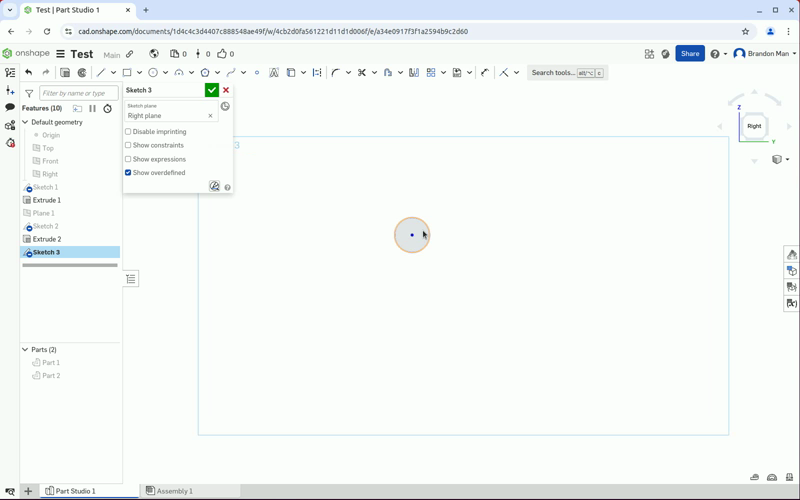
scroll(6)
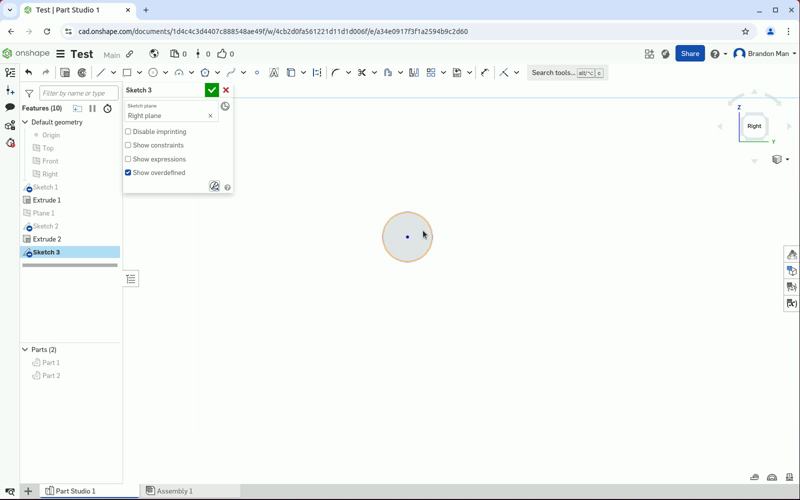
scroll(6)
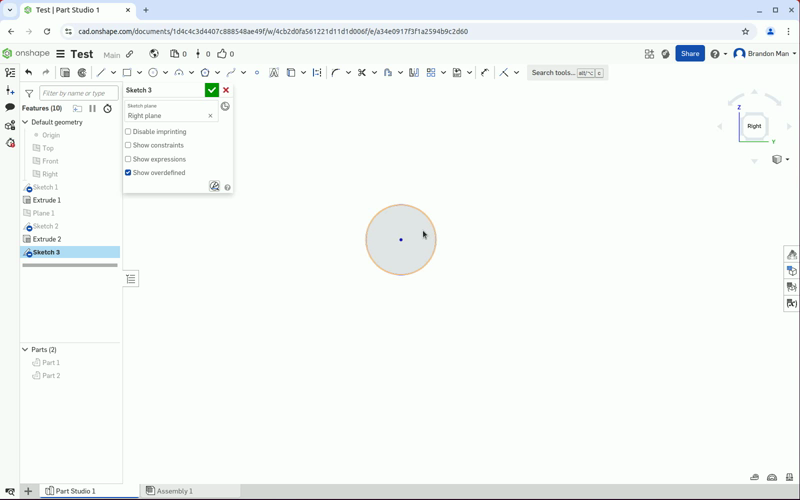
scroll(6)
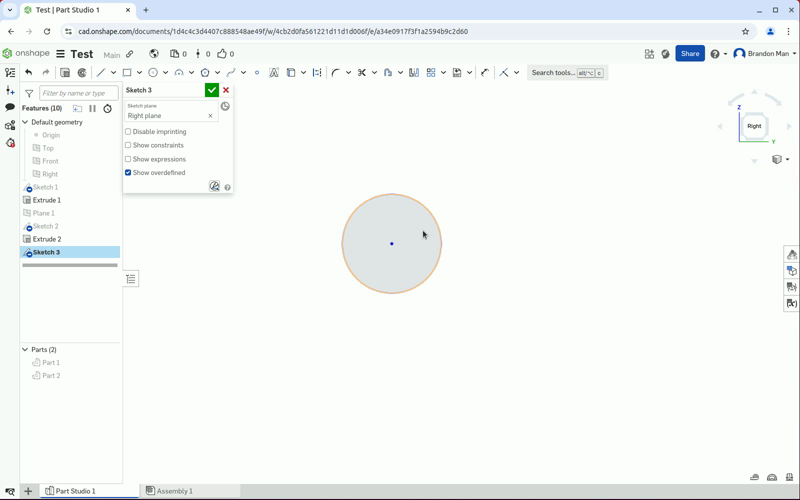
scroll(6)
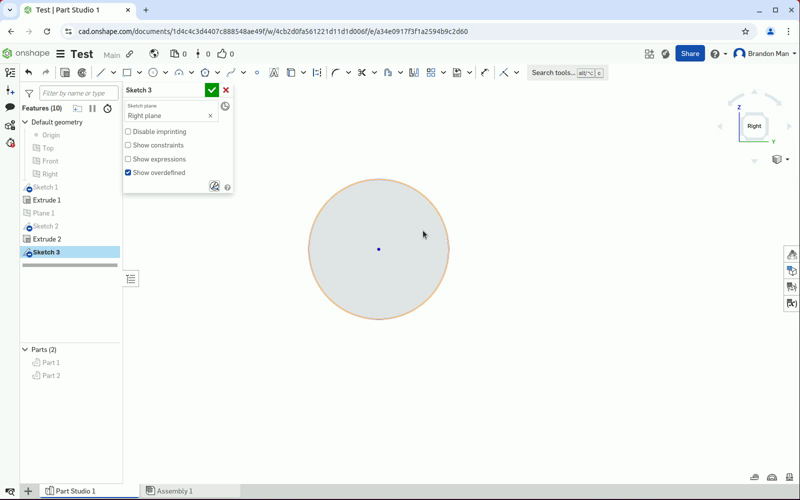
scroll(6)
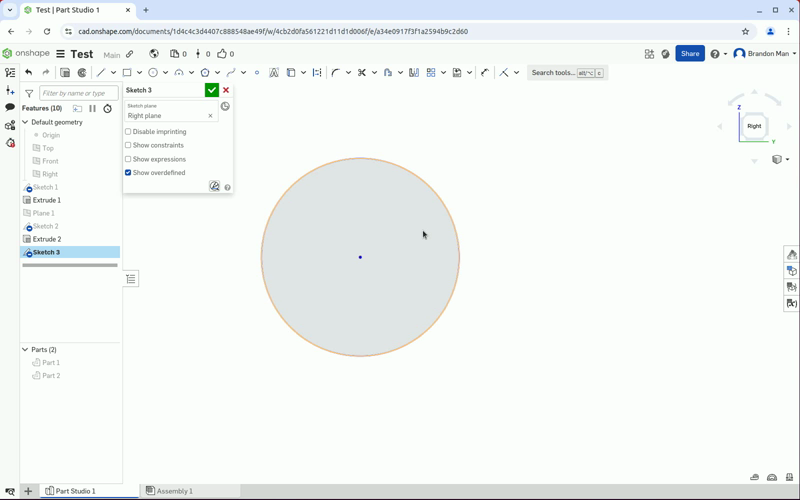
scroll(6)
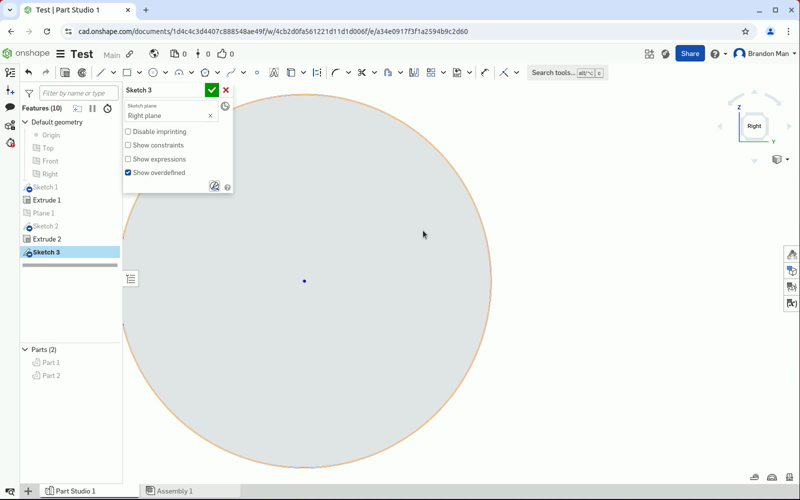
click(423, 230)
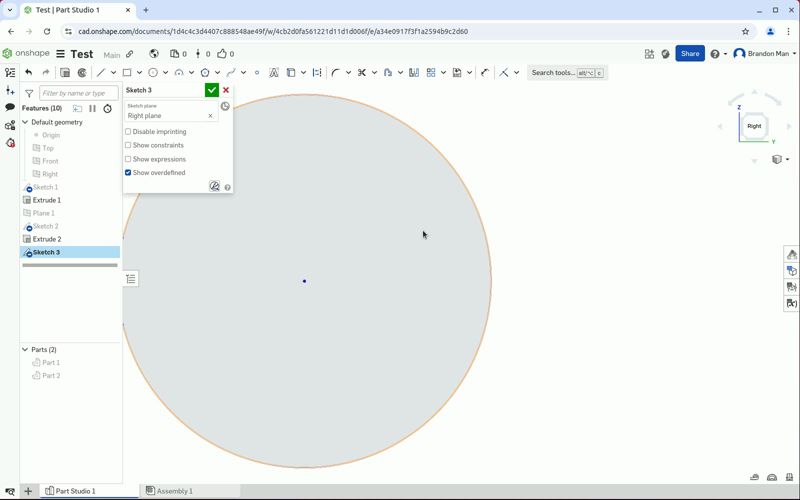
scroll(-6)
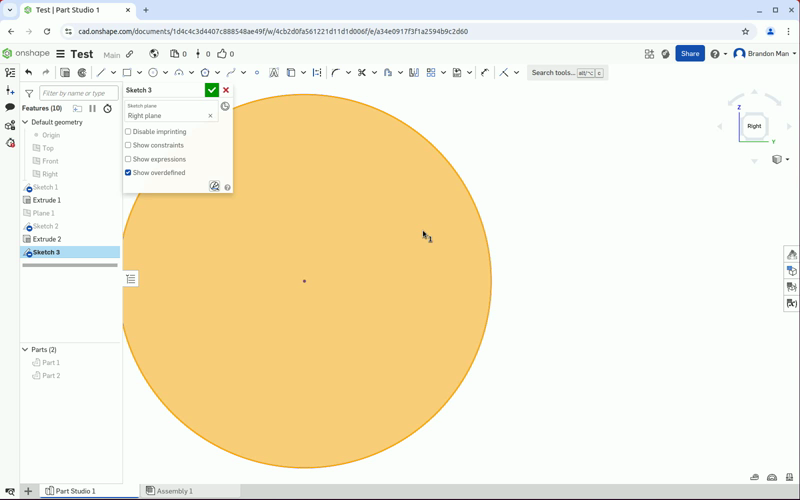
scroll(-6)
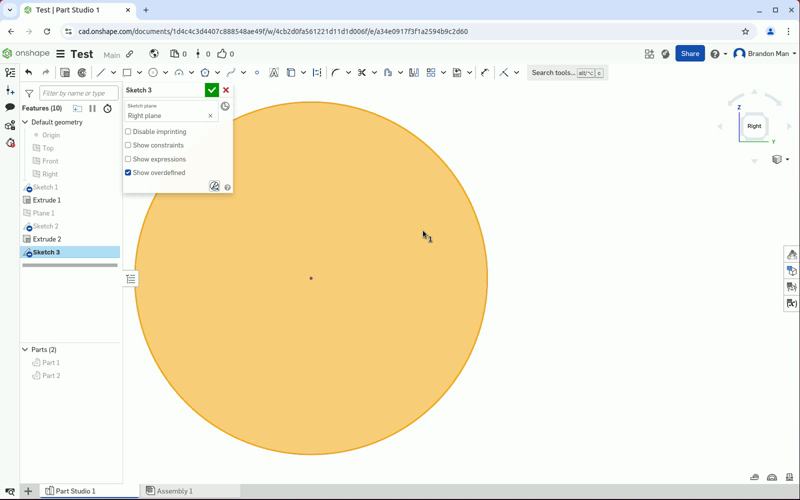
scroll(-6)
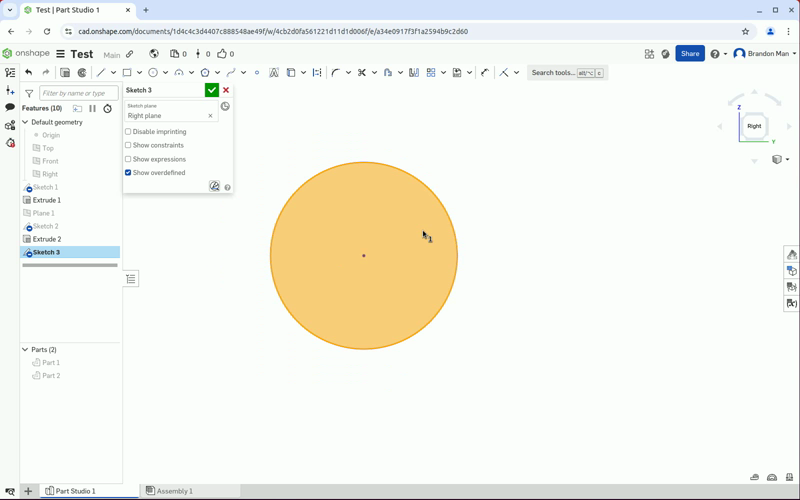
scroll(-6)
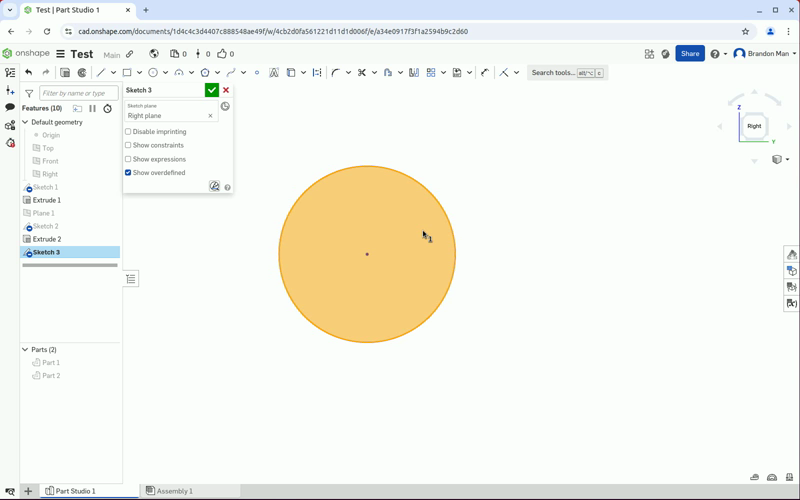
scroll(-6)
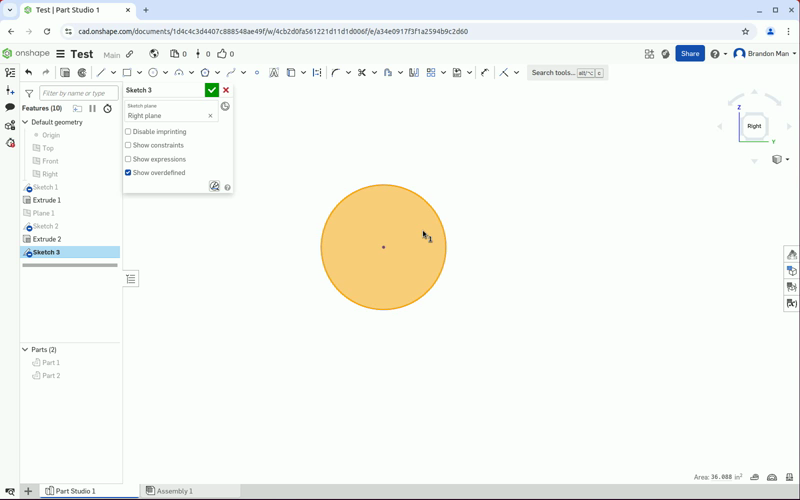
scroll(-6)
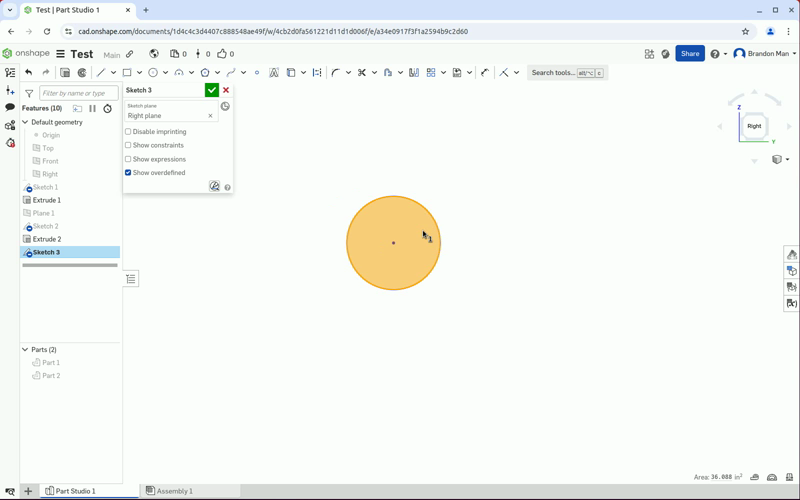
scroll(-6)
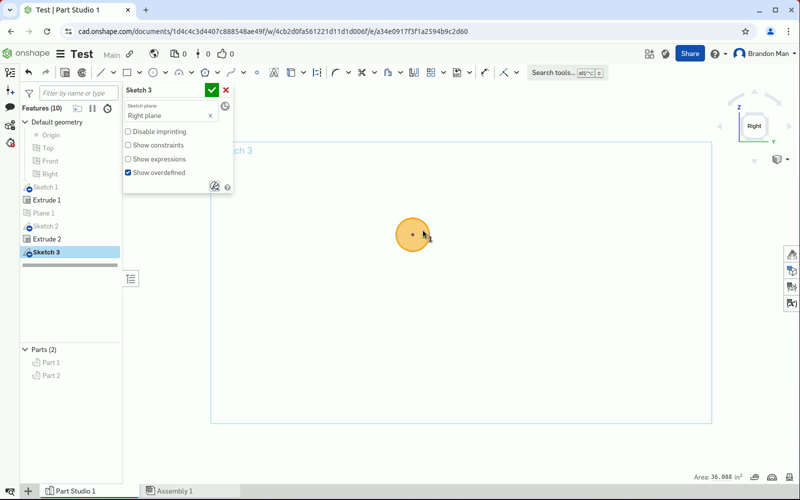
mouse_move(73, 352)
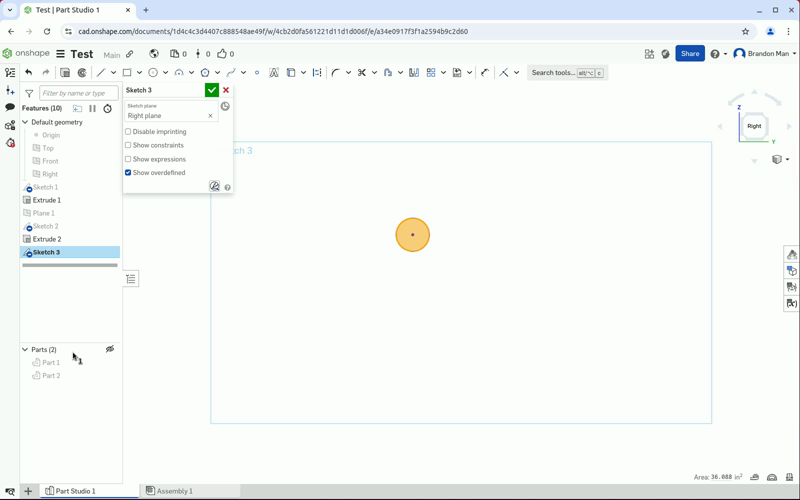
key(shift+y)
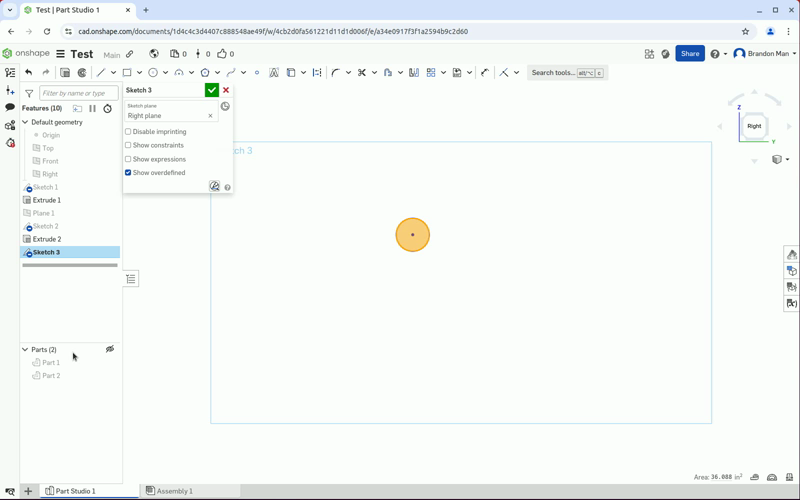
key(shift+e)
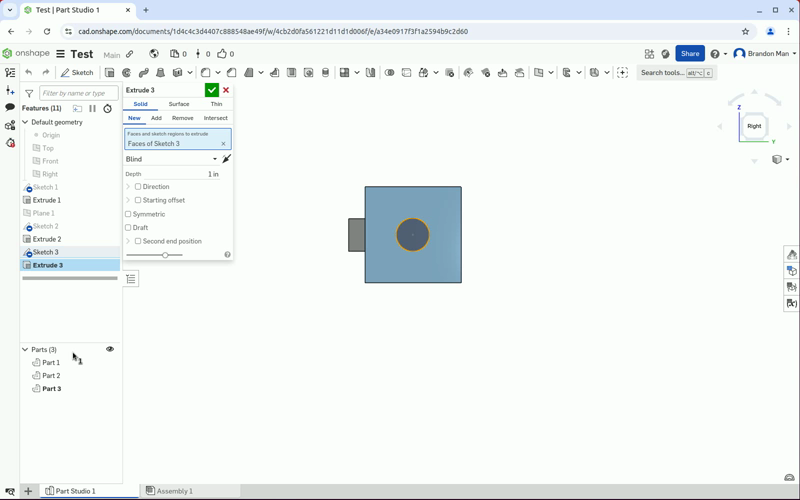
mouse_move(143, 106)
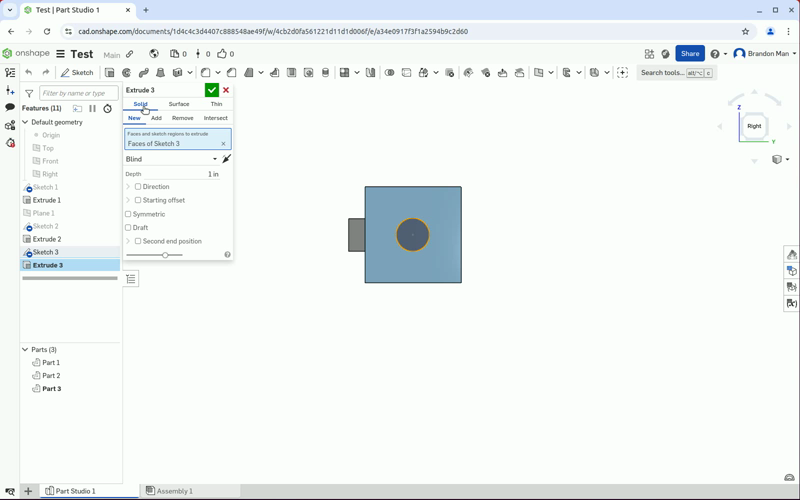
click(143, 106)
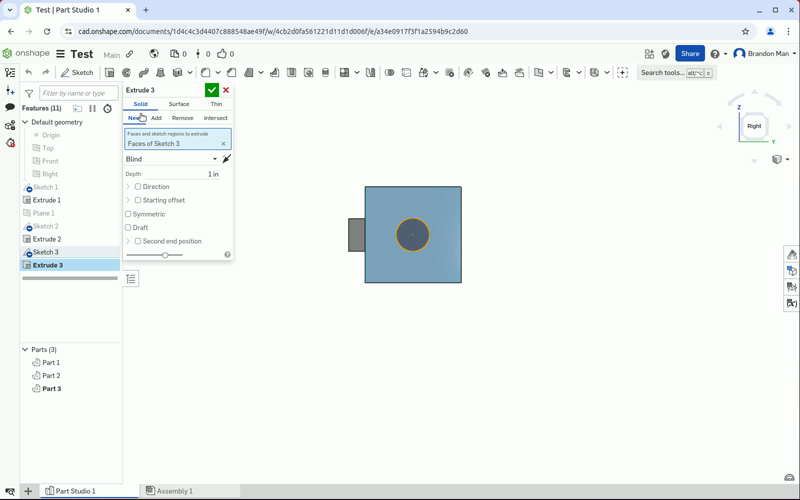
mouse_move(137, 120)
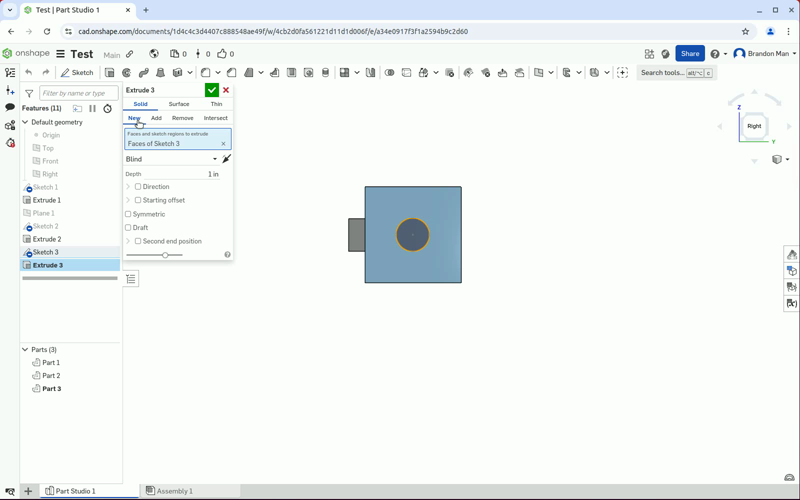
click(137, 120)
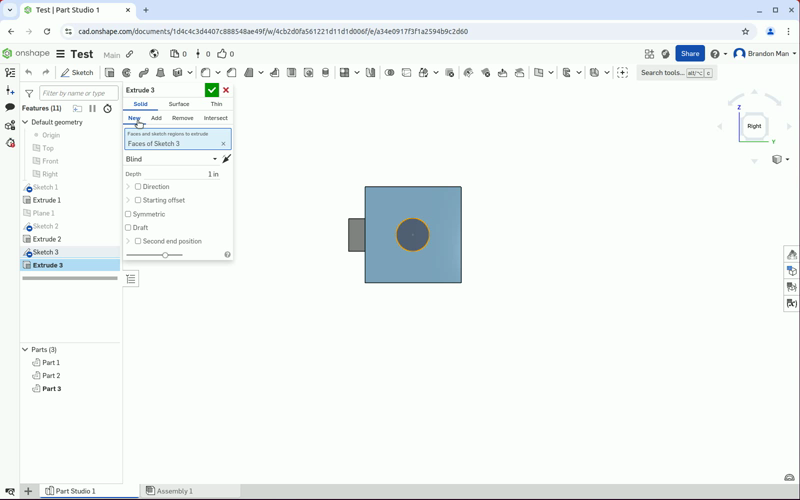
key(tab, 4)
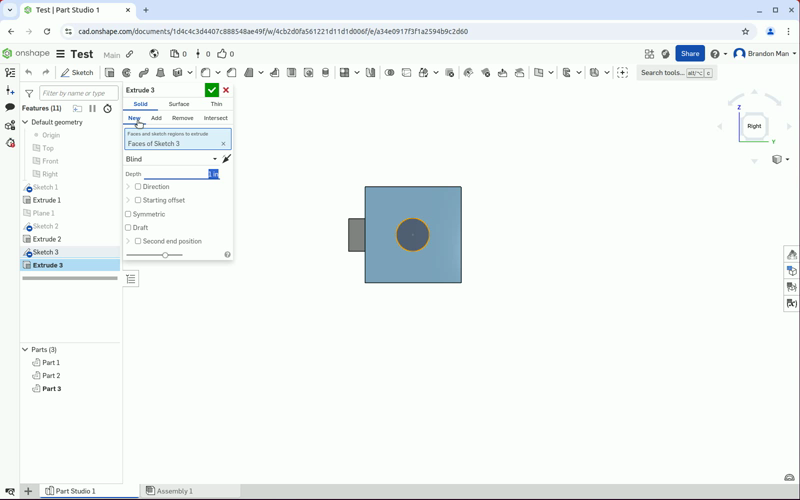
text(3.37)
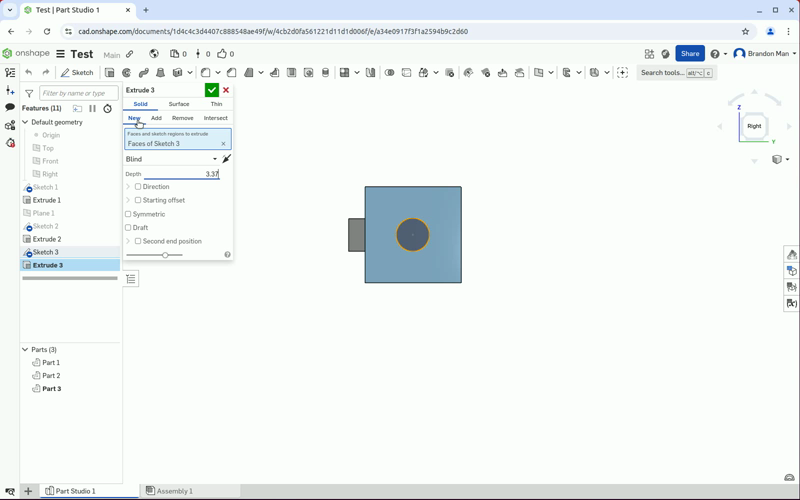
key(enter)
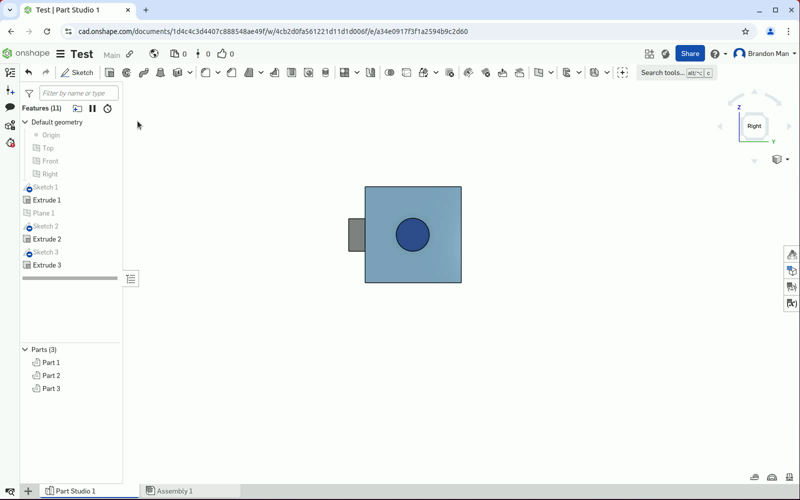
key(shift+h)
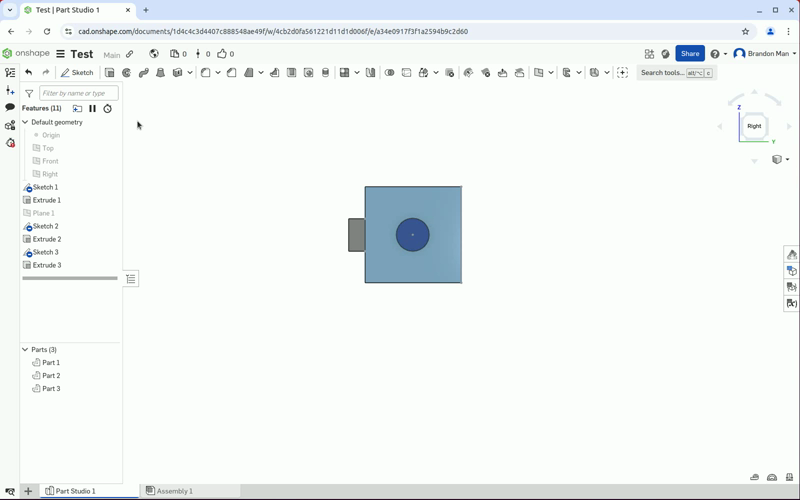
key(shift+h)
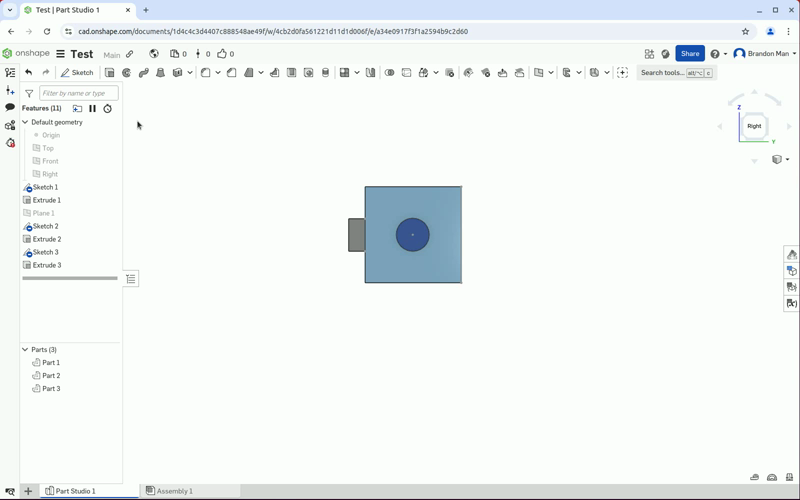
key(shift+7)
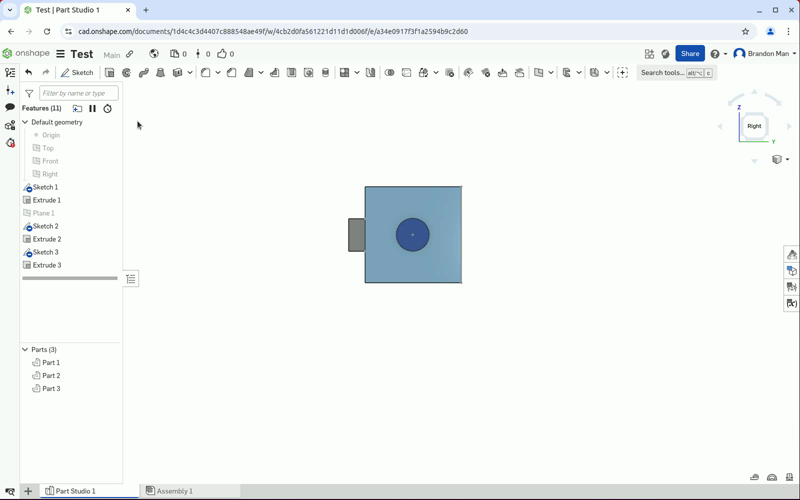
key(right, 2)
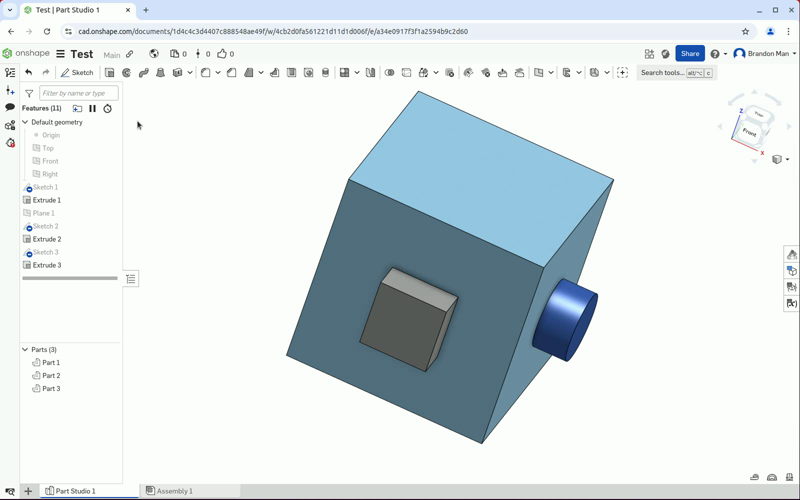
key(down, 2)
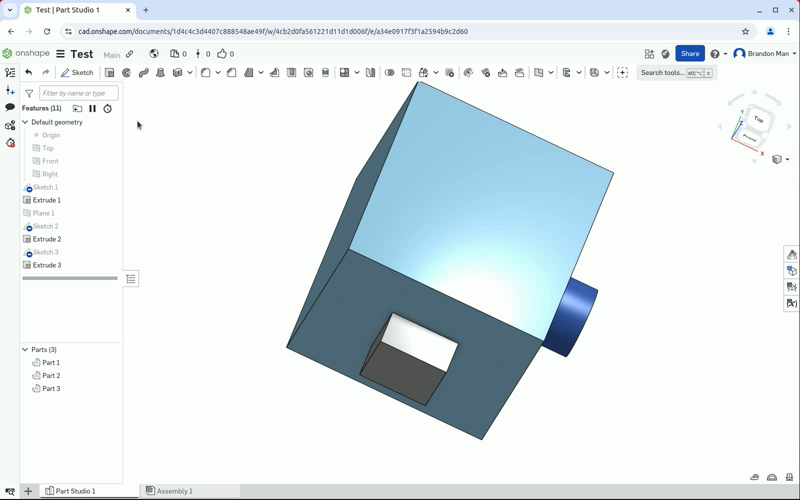
key(up, 2)
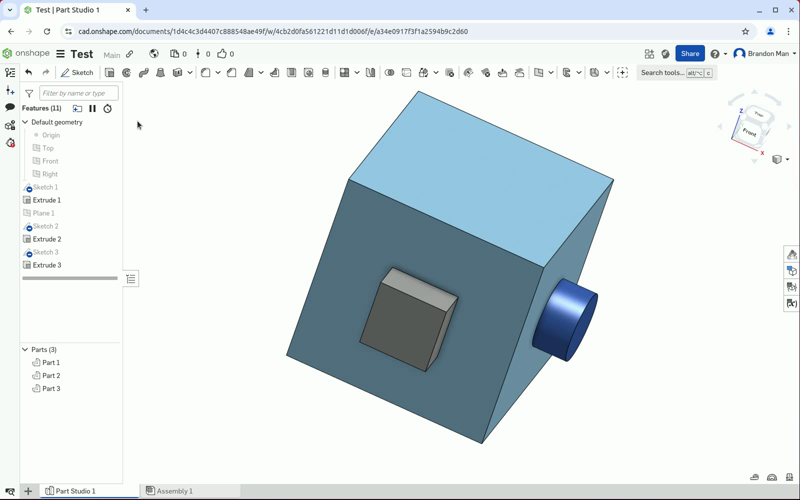
key(left, 2)
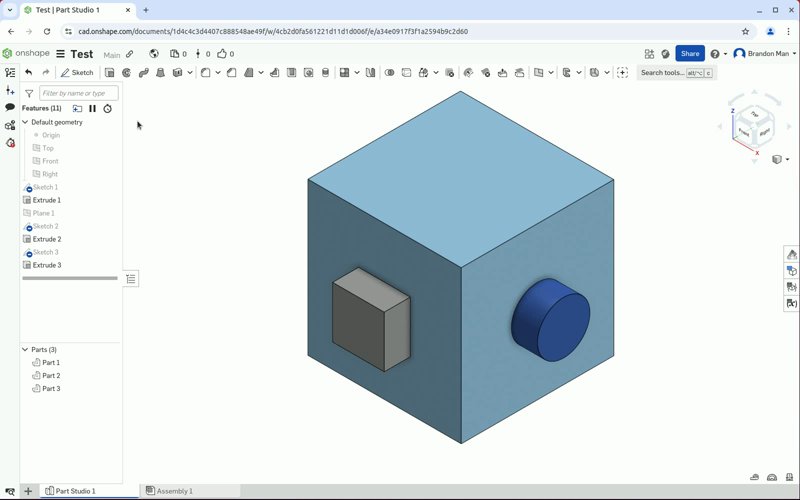
mouse_move(73, 189)
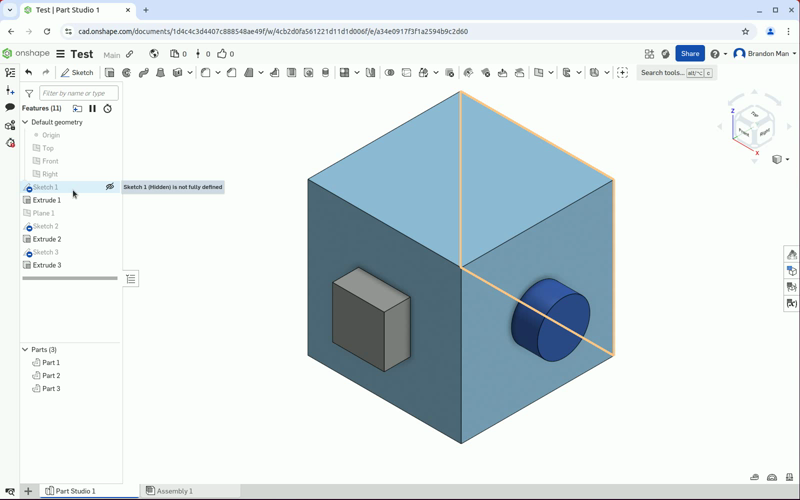
click(73, 189)